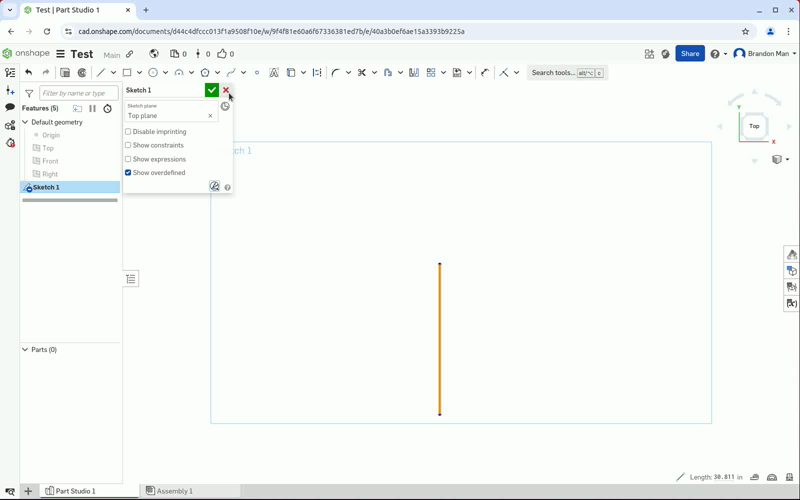
key(shift+h)
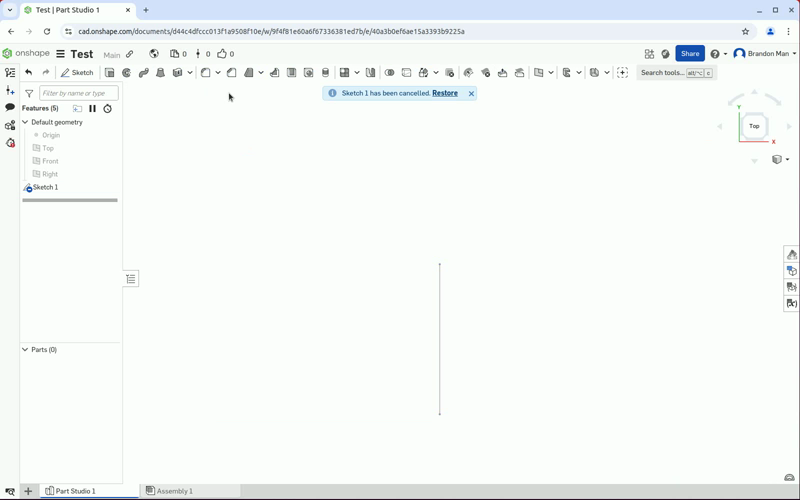
mouse_move(73, 352)
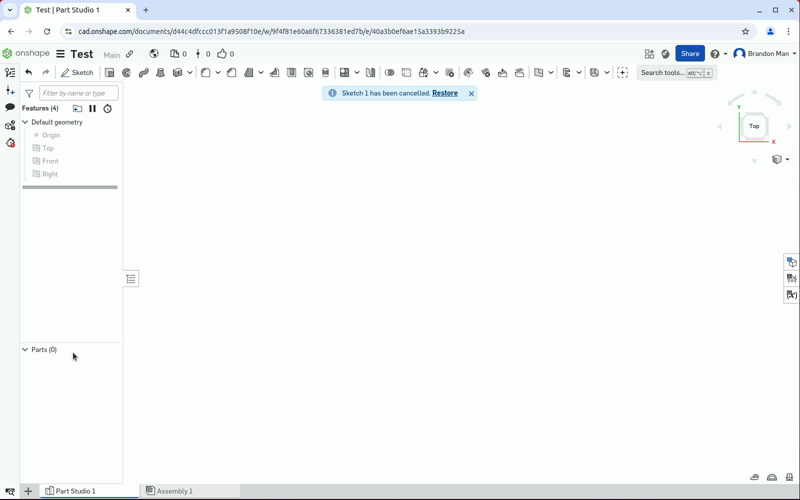
key(y)
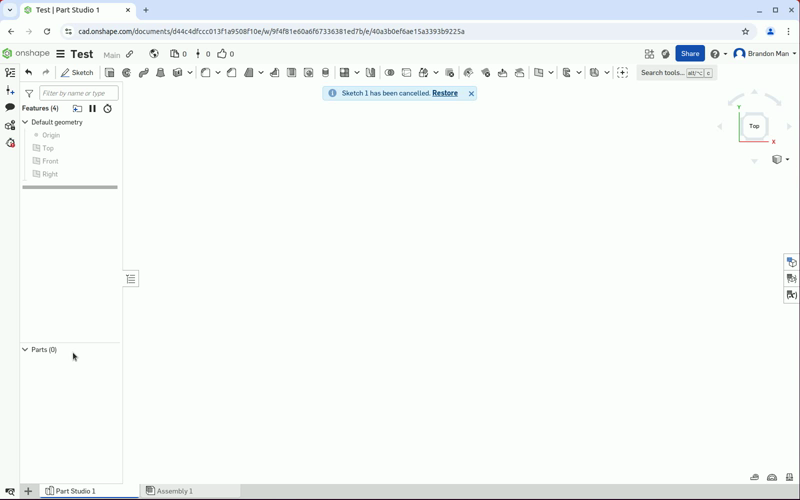
key(shift+p)
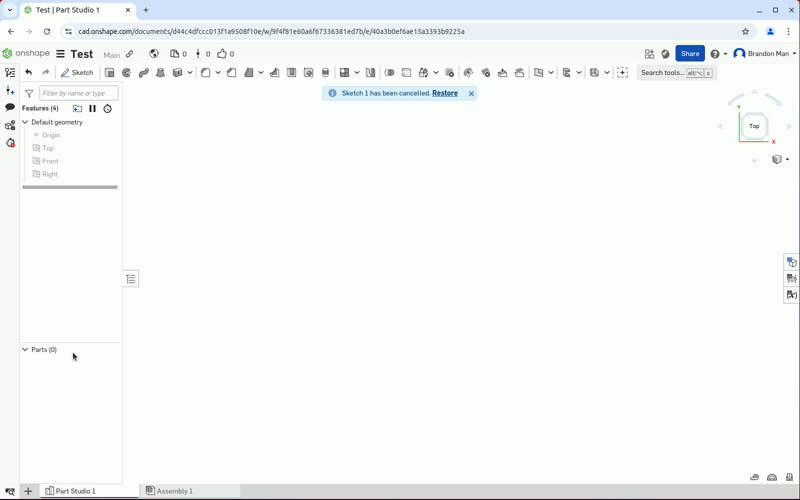
key(space)
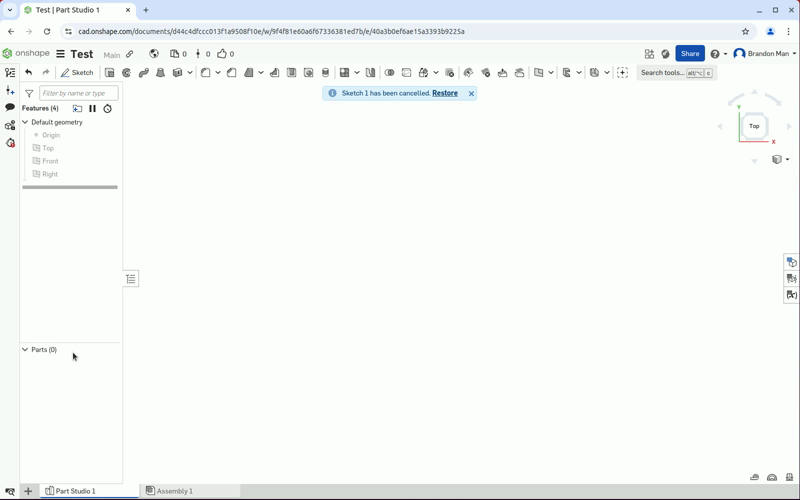
key_down(shift)
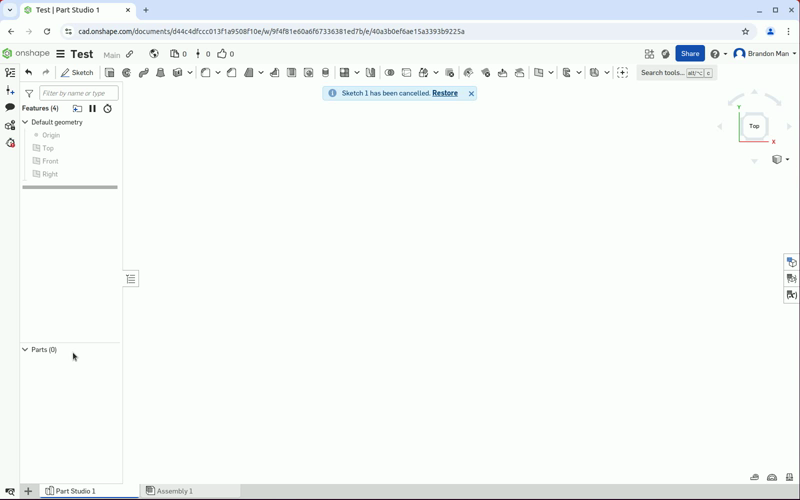
key(up)
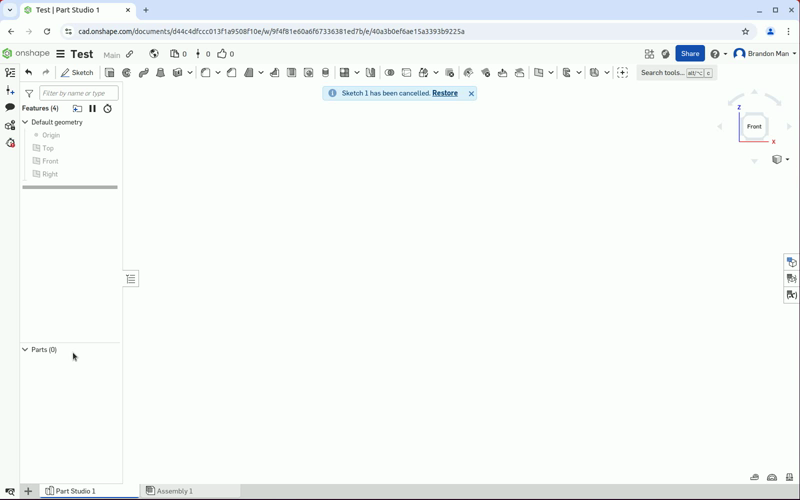
key_up(shift)
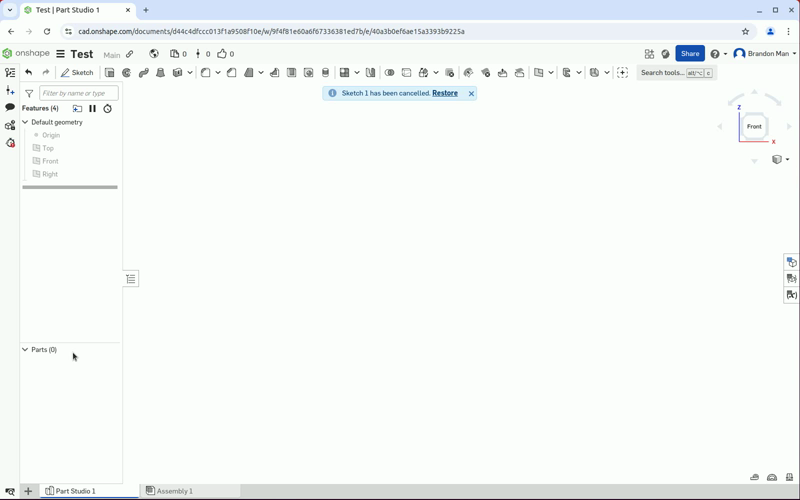
mouse_move(73, 352)
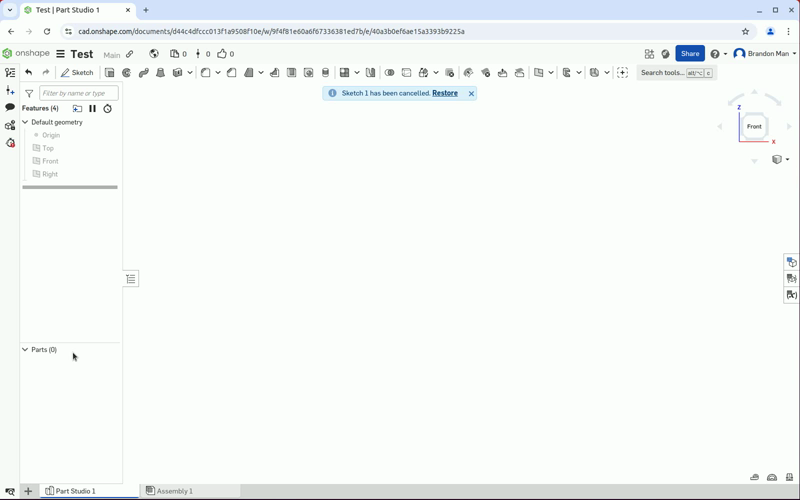
key(shift+y)
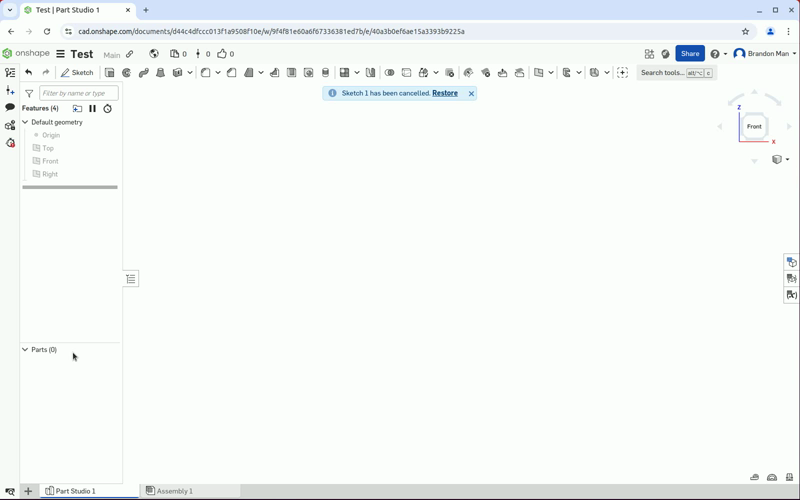
key(shift+s)
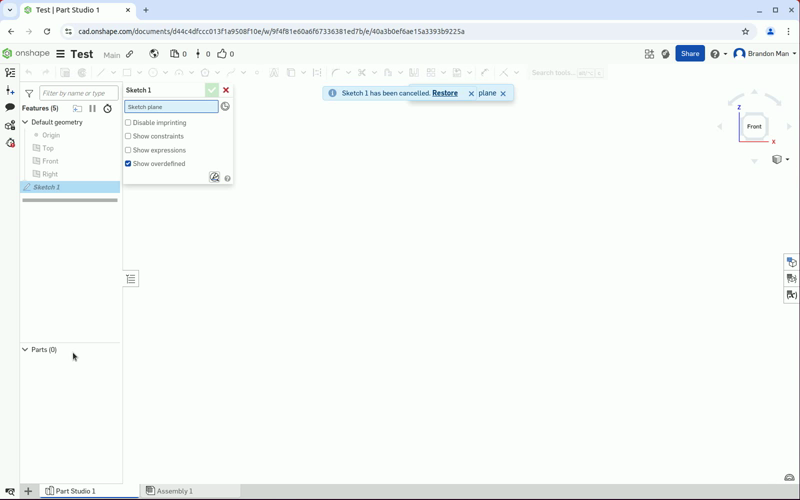
mouse_move(73, 163)
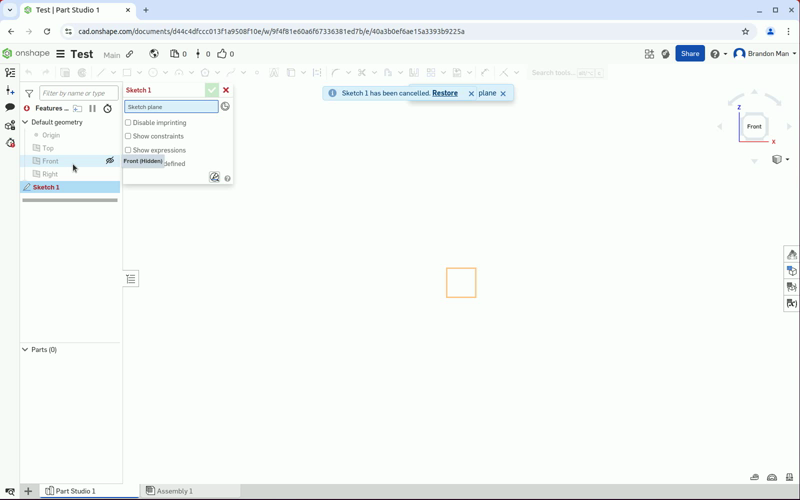
click(73, 163)
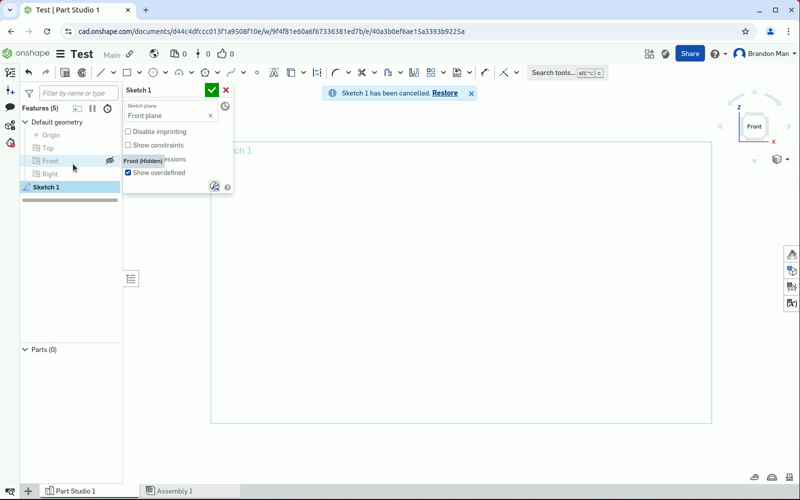
mouse_move(73, 352)
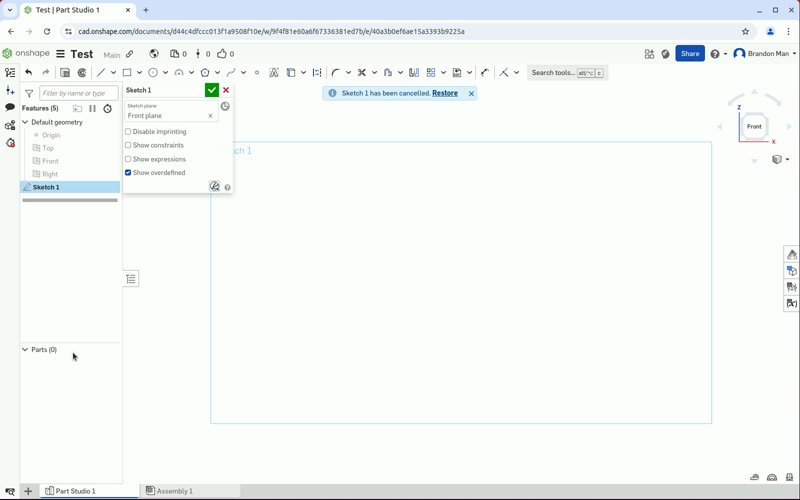
key(y)
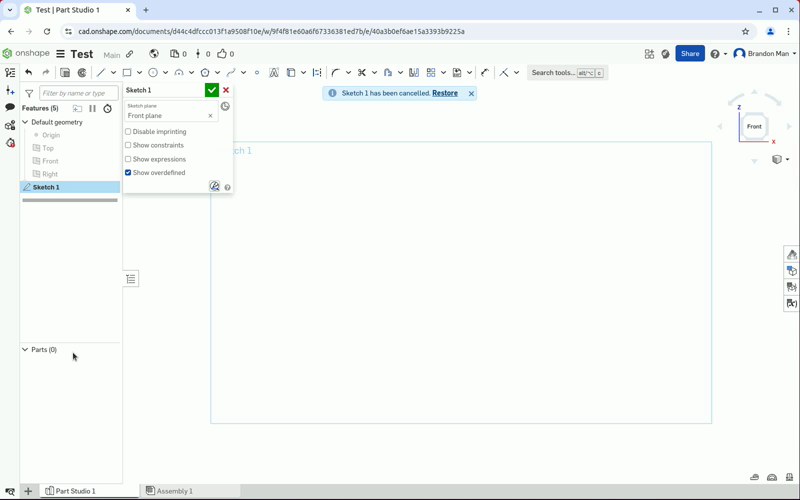
key(l)
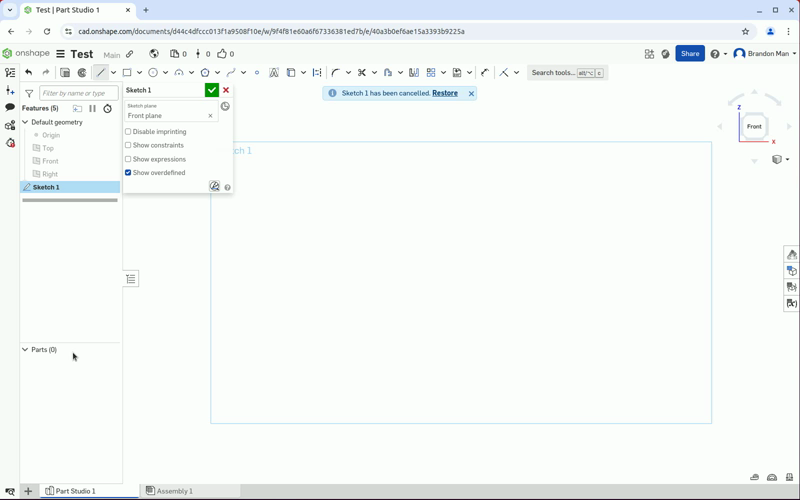
key_down(shift)
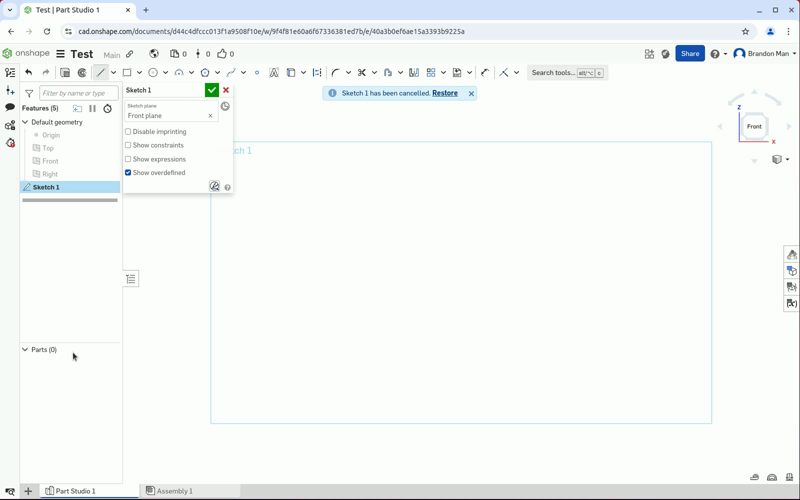
mouse_move(404, 395)
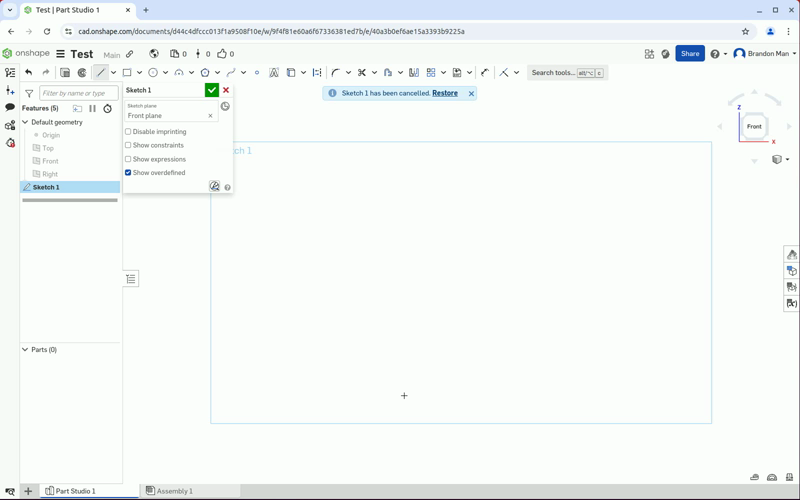
click(404, 395)
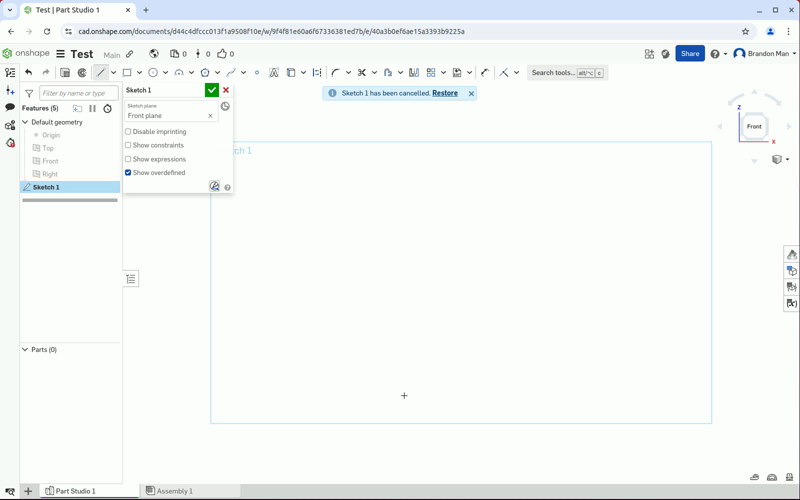
key_up(shift)
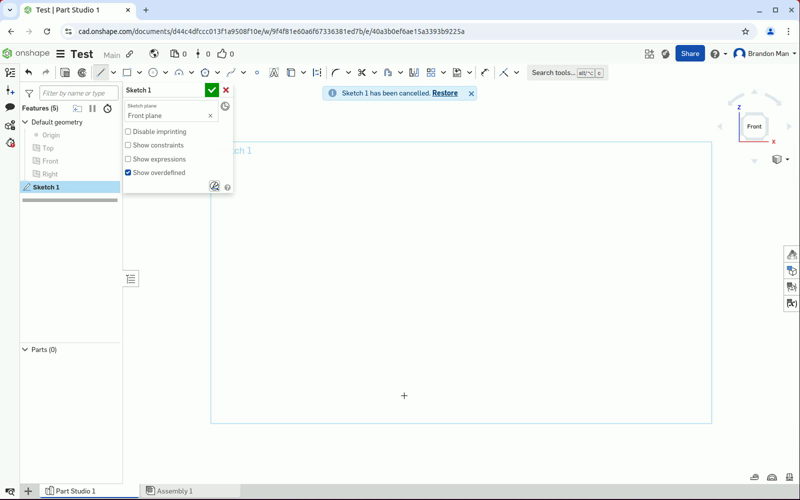
key_down(shift)
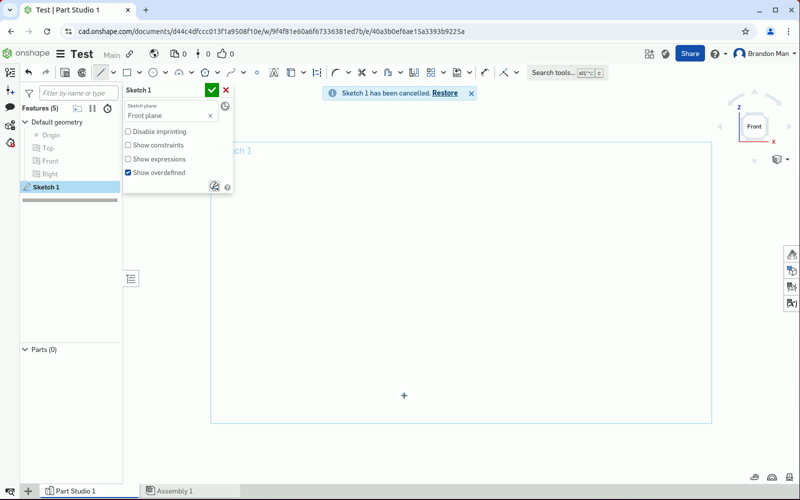
mouse_move(515, 395)
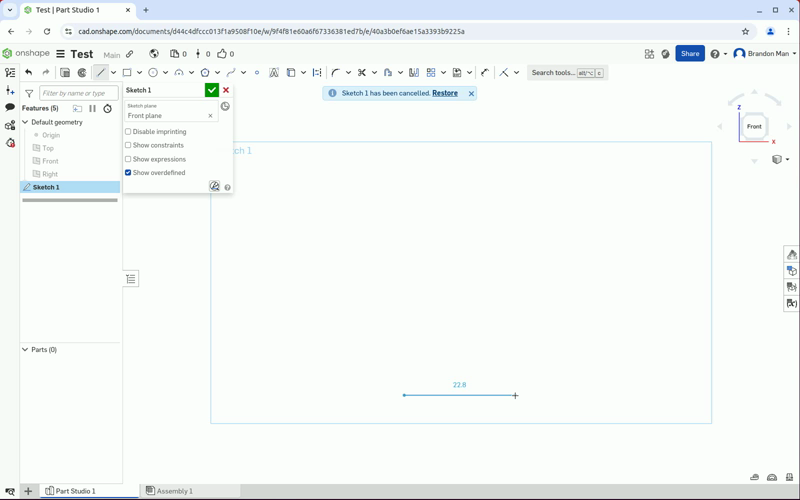
click(515, 395)
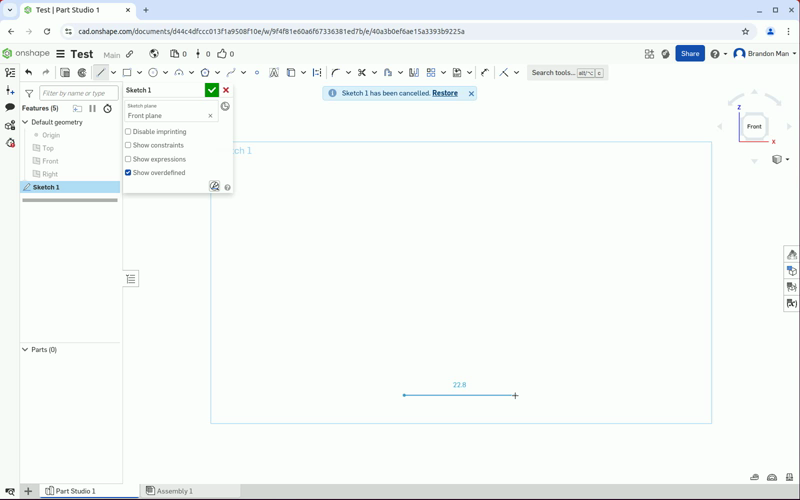
key_up(shift)
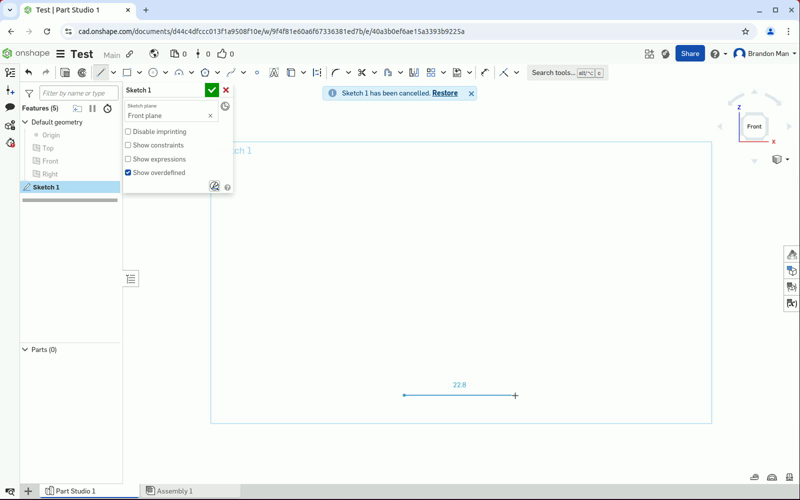
key_down(shift)
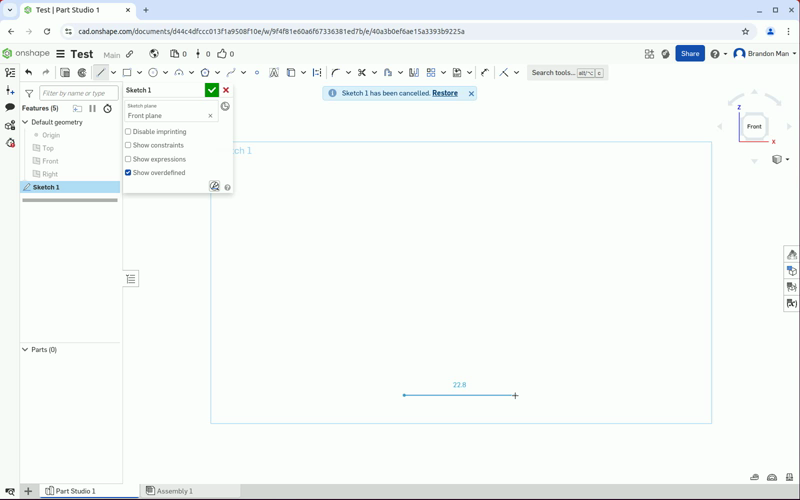
mouse_move(515, 171)
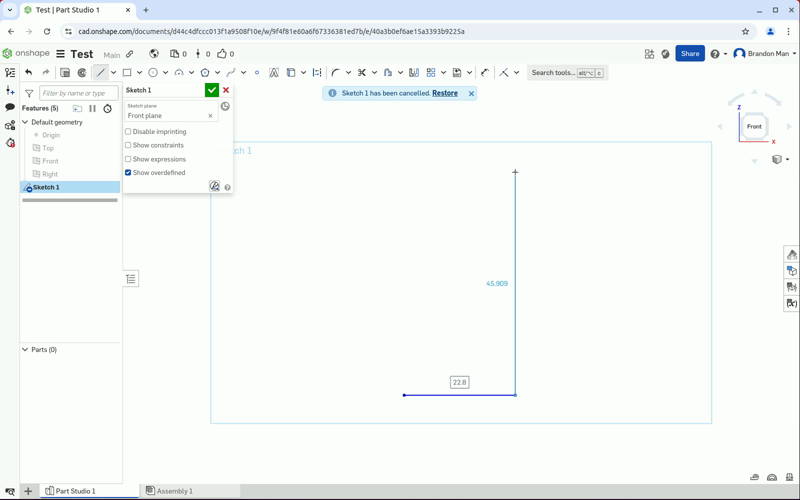
click(515, 171)
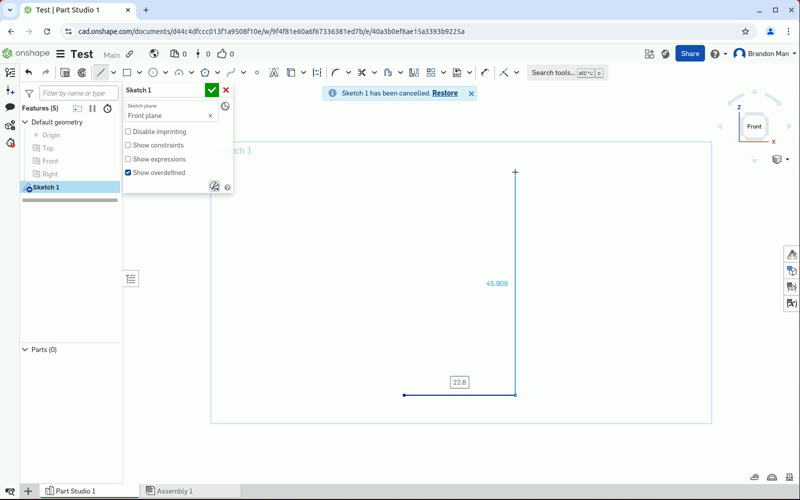
key_up(shift)
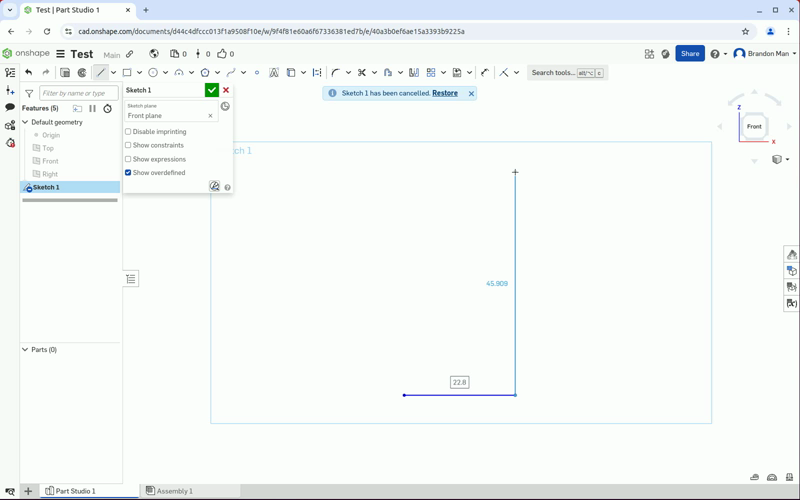
key_down(shift)
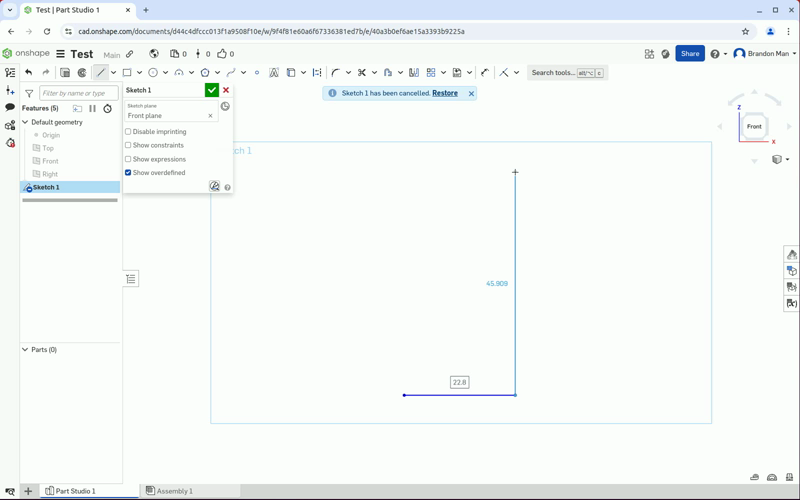
mouse_move(404, 171)
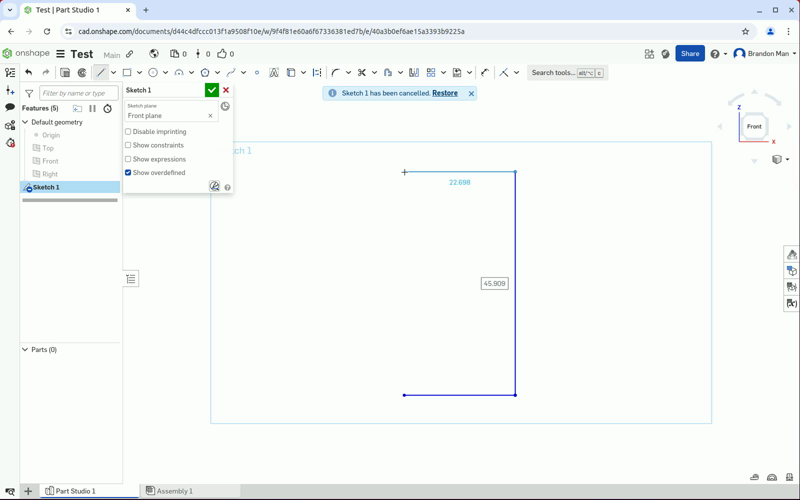
click(404, 171)
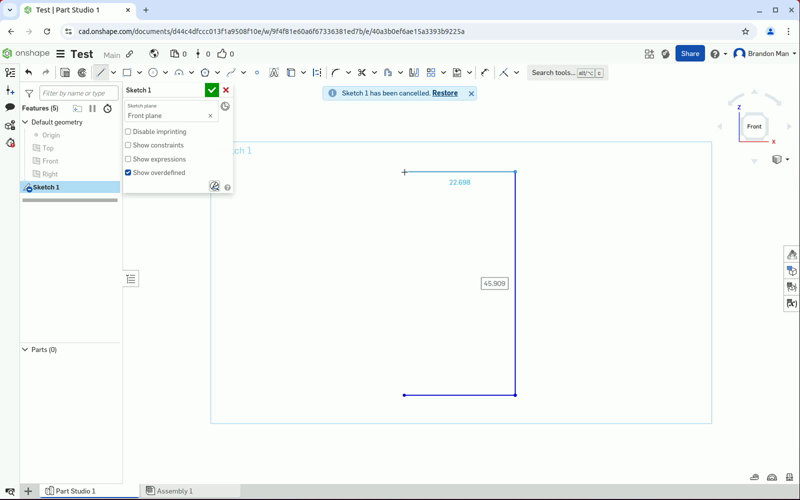
key_up(shift)
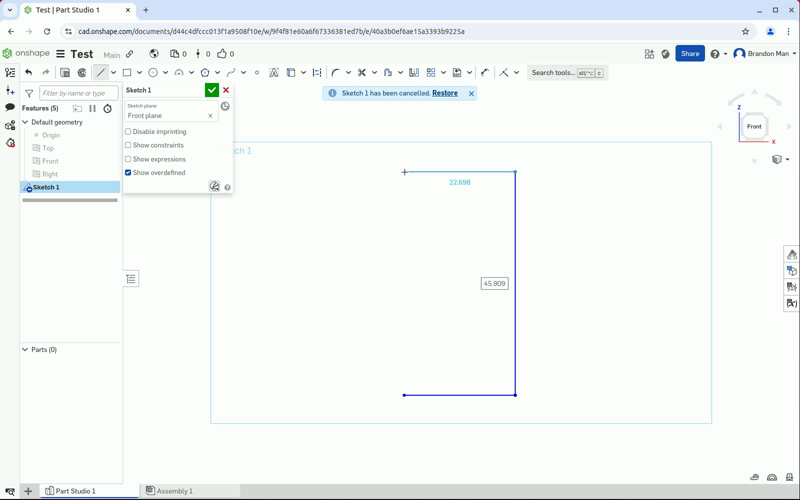
key_down(shift)
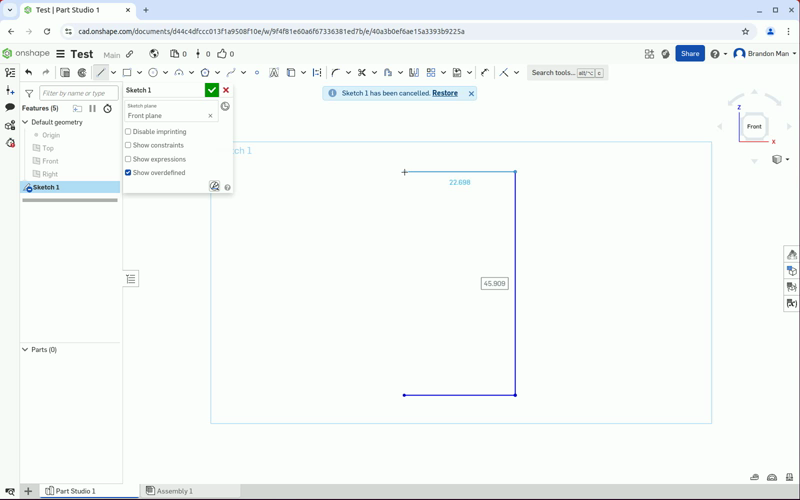
mouse_move(404, 395)
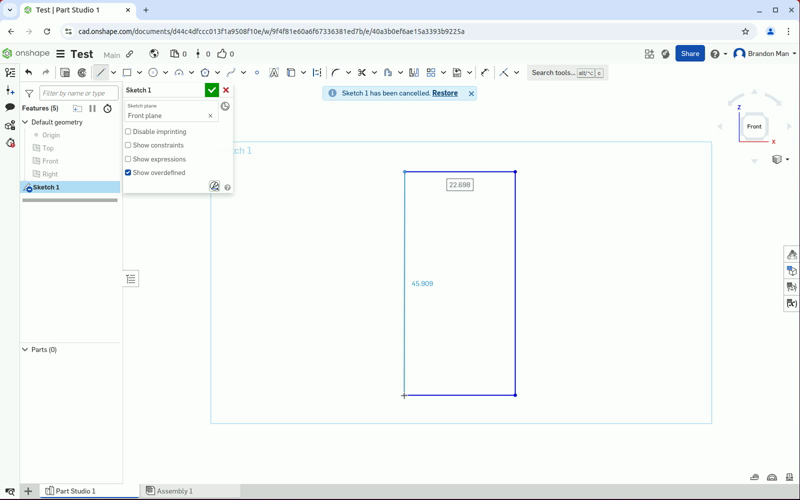
key_up(shift)
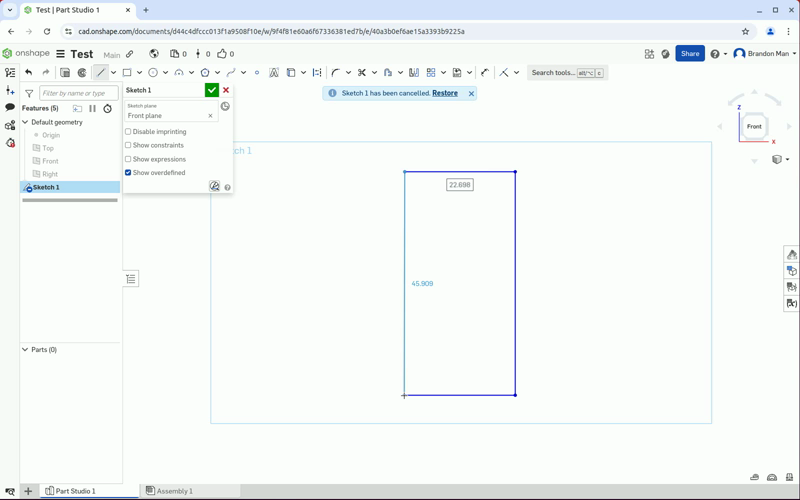
click(404, 395)
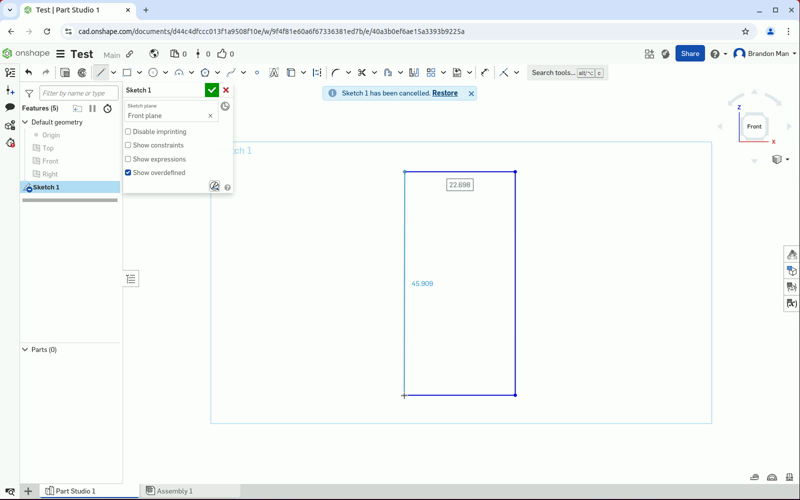
key(esc)
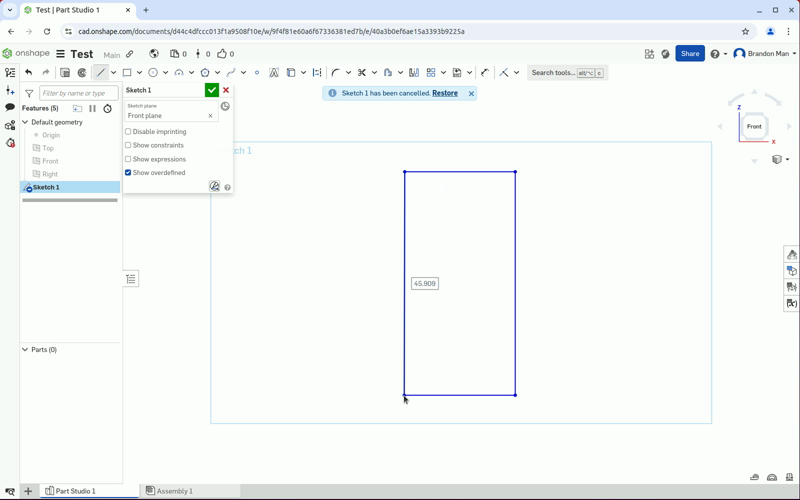
mouse_move(473, 193)
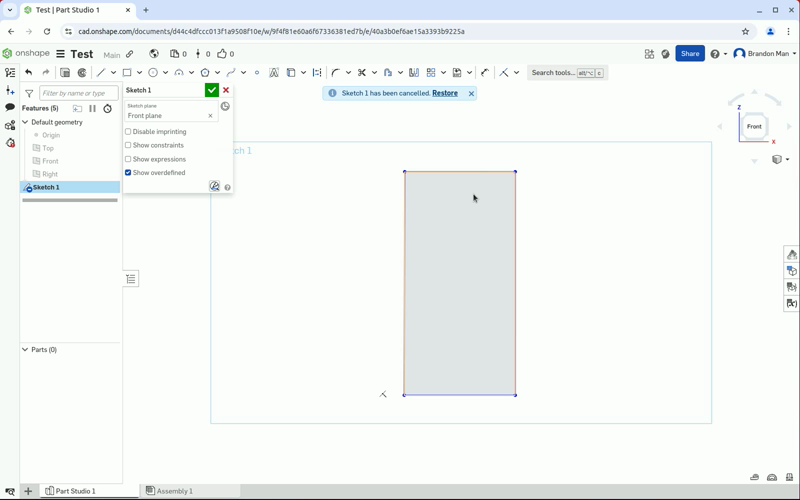
click(473, 193)
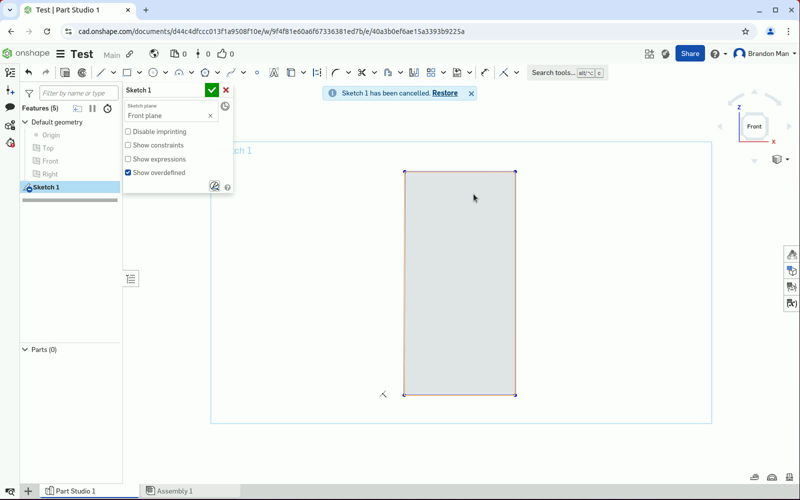
mouse_move(73, 352)
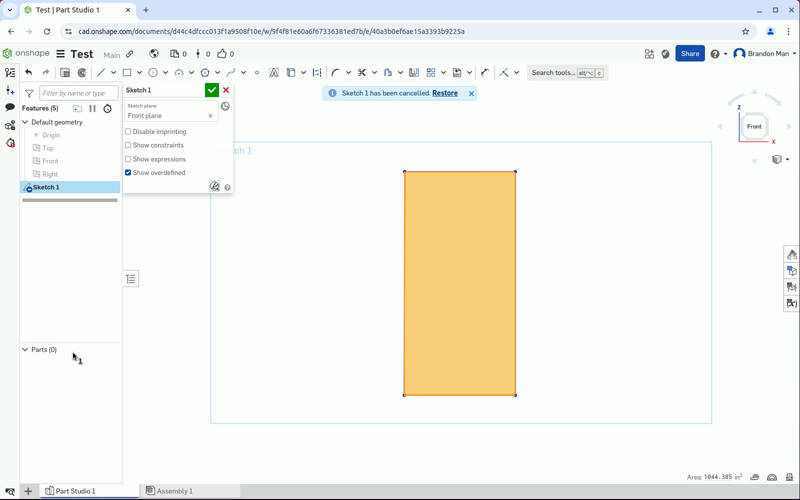
key(shift+y)
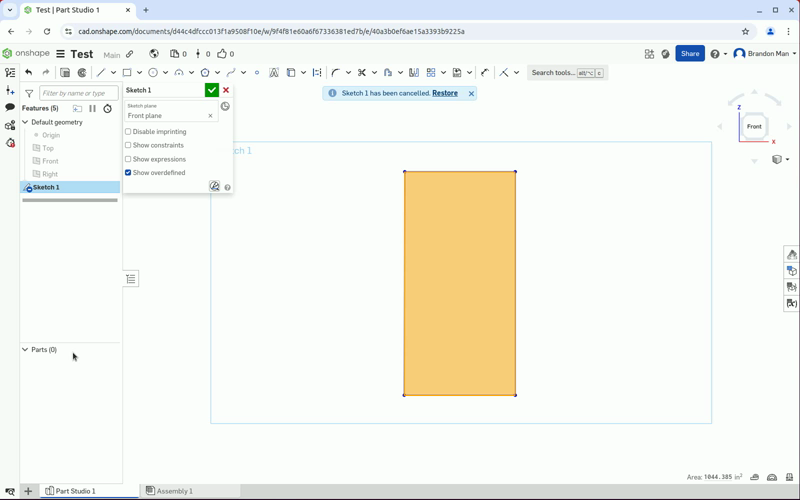
key(shift+e)
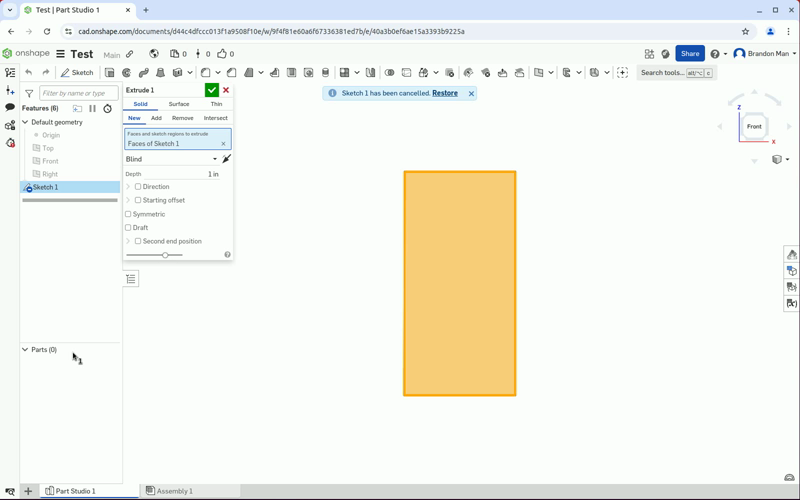
mouse_move(143, 106)
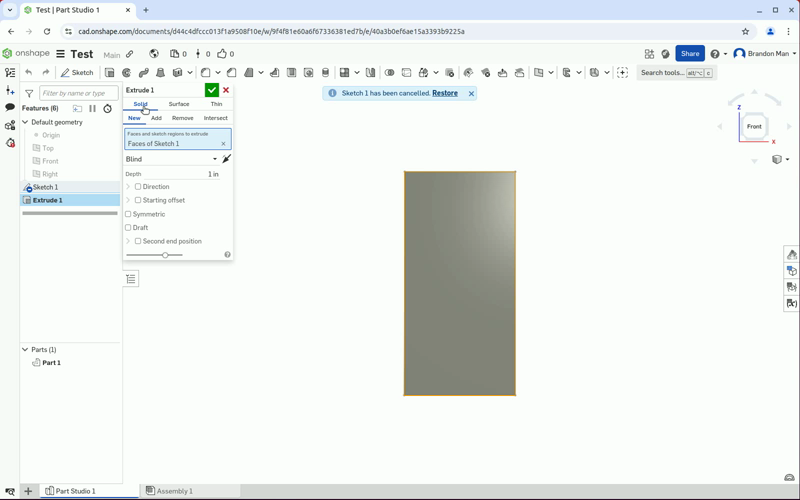
click(143, 106)
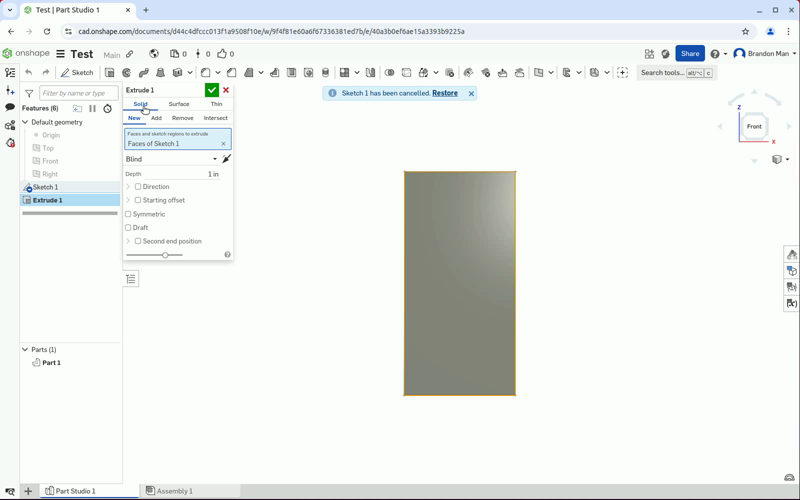
mouse_move(137, 120)
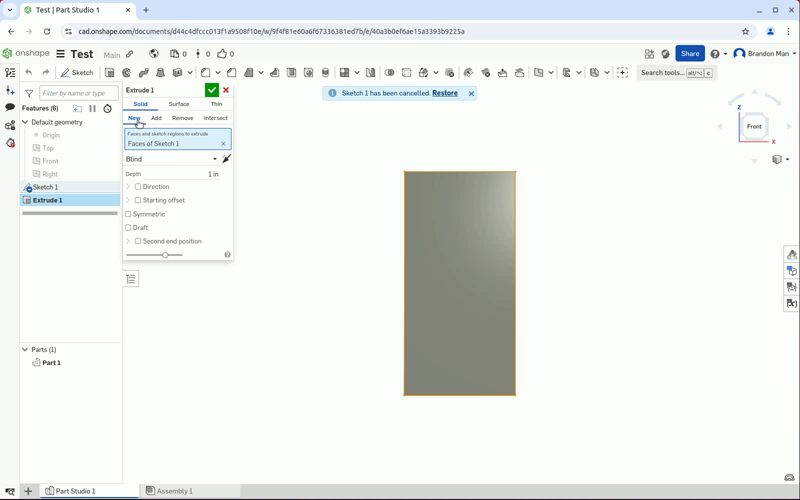
click(137, 120)
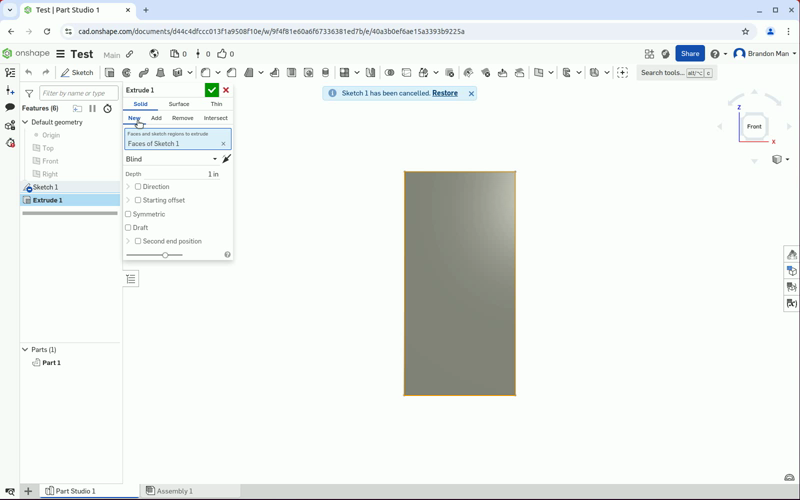
key(tab, 4)
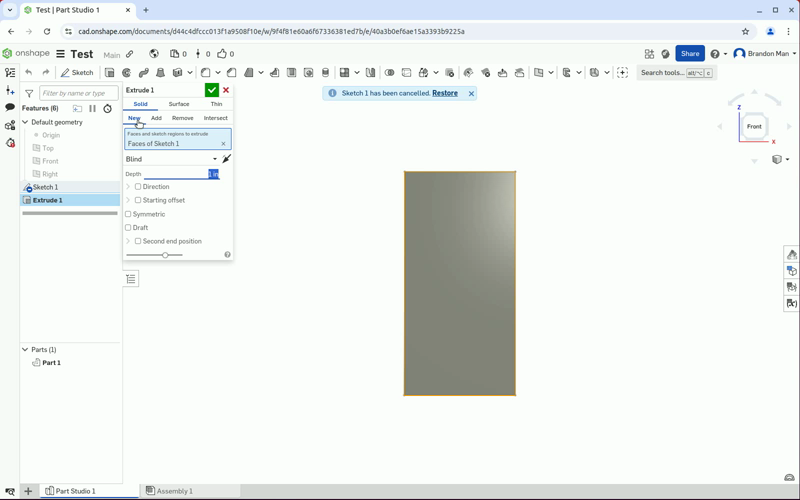
text(0.963)
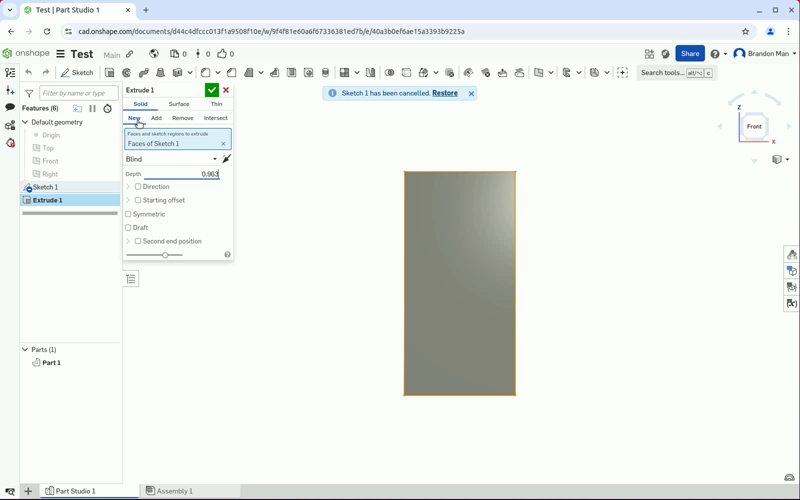
key(enter)
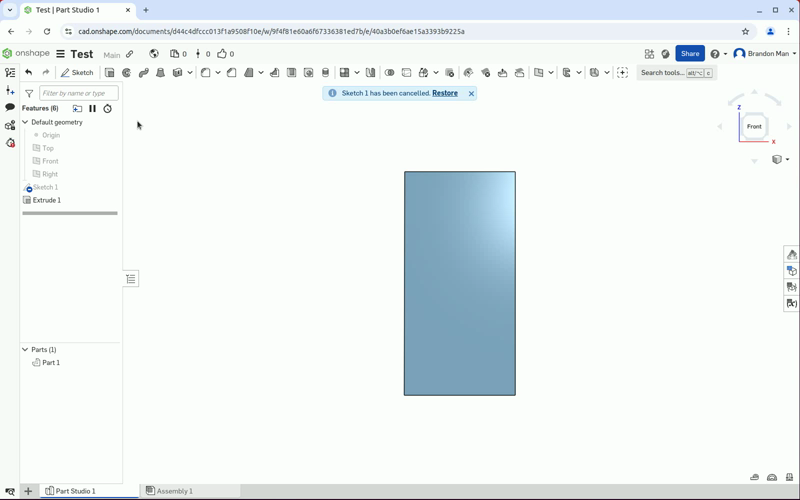
key(shift+h)
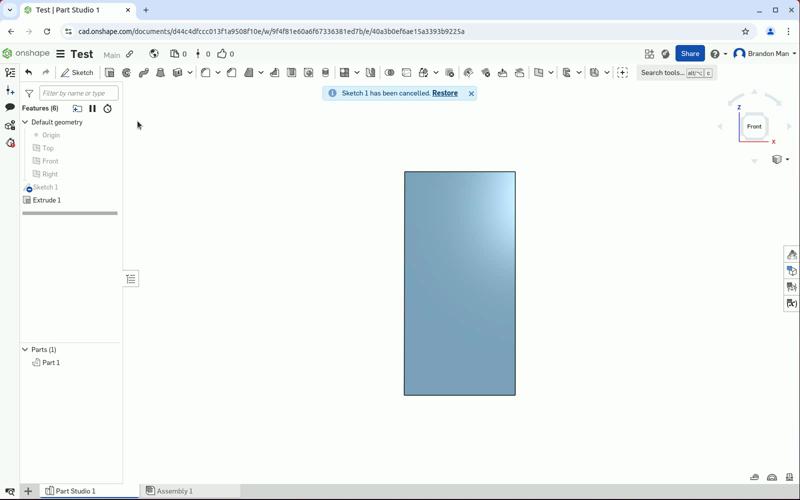
key(shift+h)
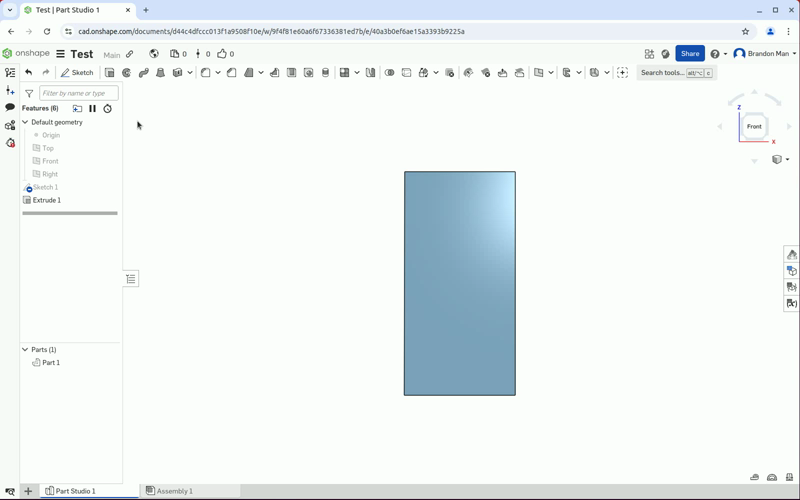
mouse_move(73, 189)
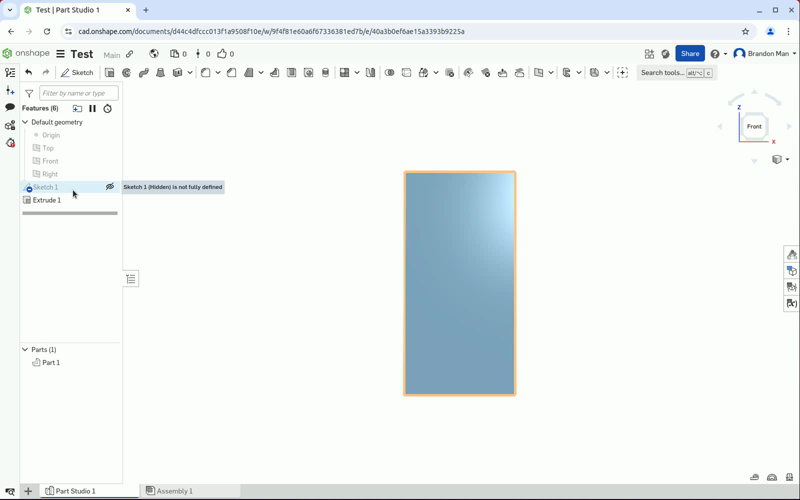
click(73, 189)
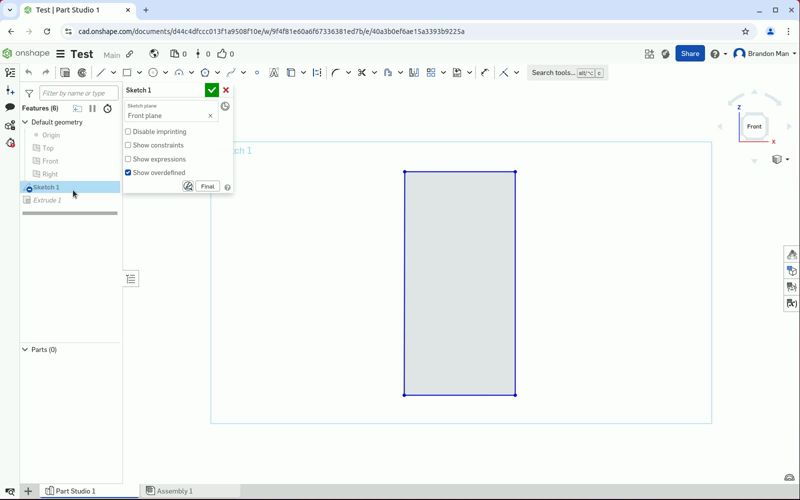
mouse_move(229, 92)
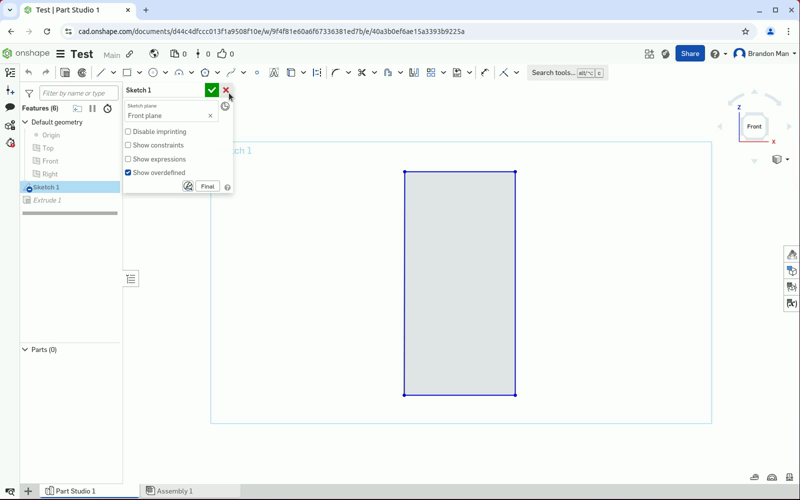
click(229, 92)
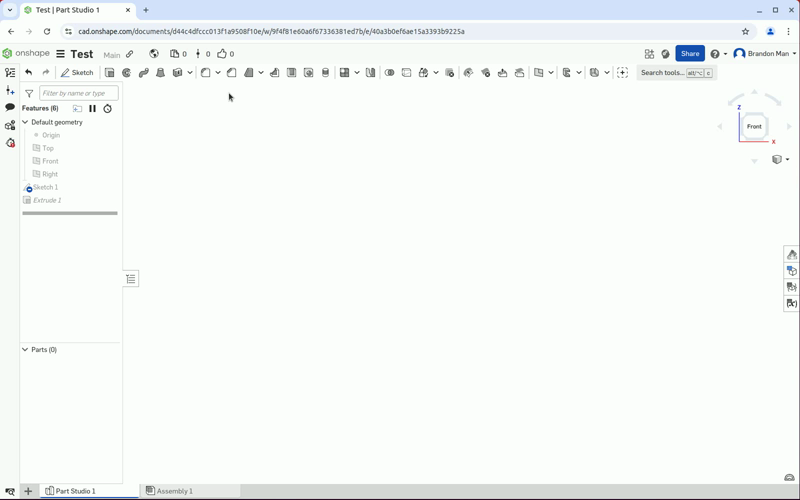
mouse_move(541, 75)
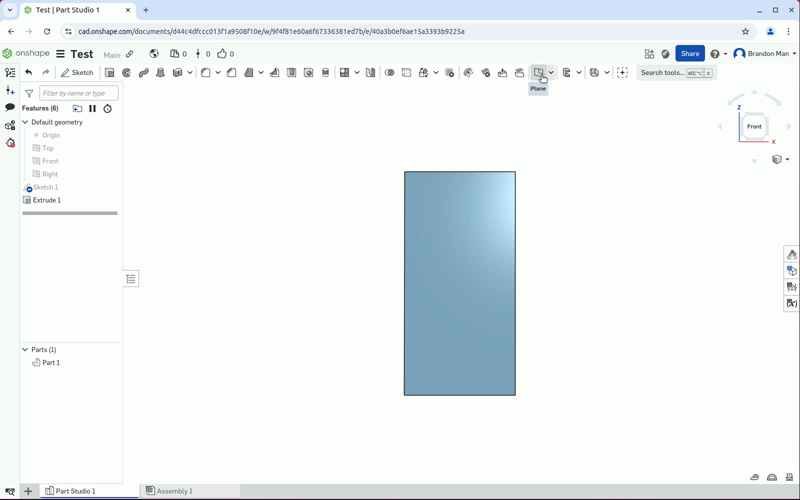
click(541, 75)
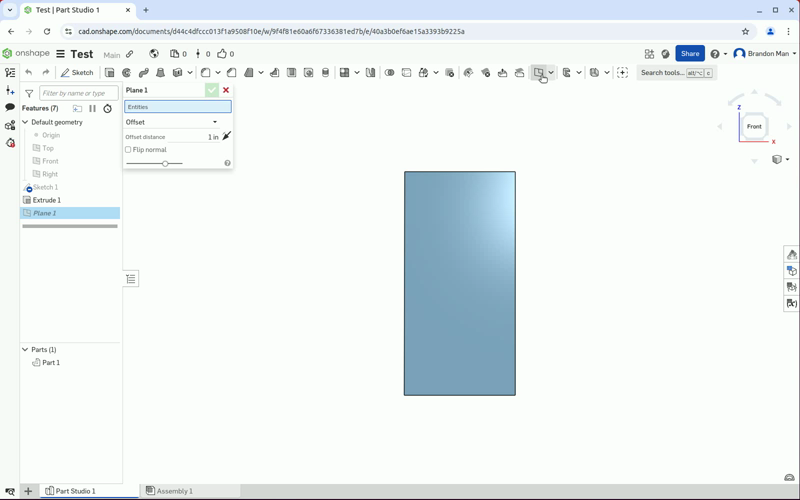
mouse_move(73, 163)
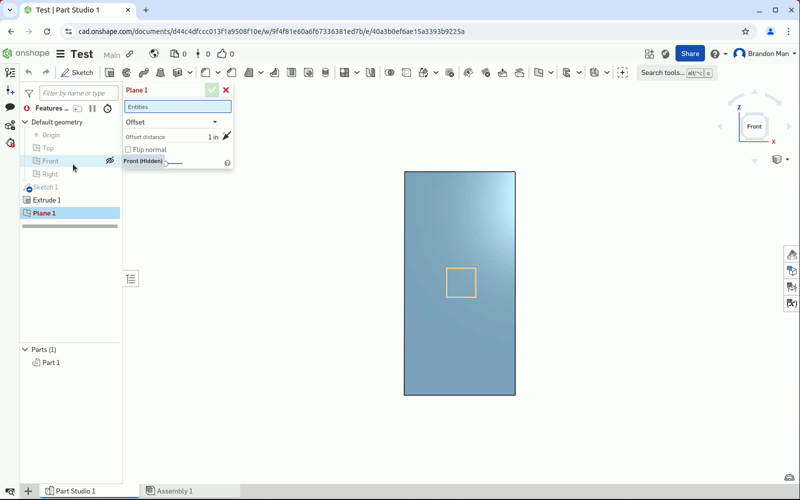
click(73, 163)
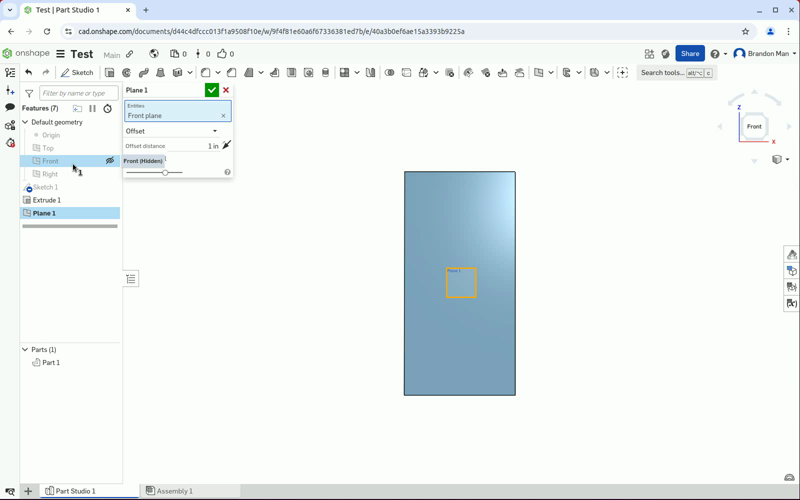
key(tab, 2)
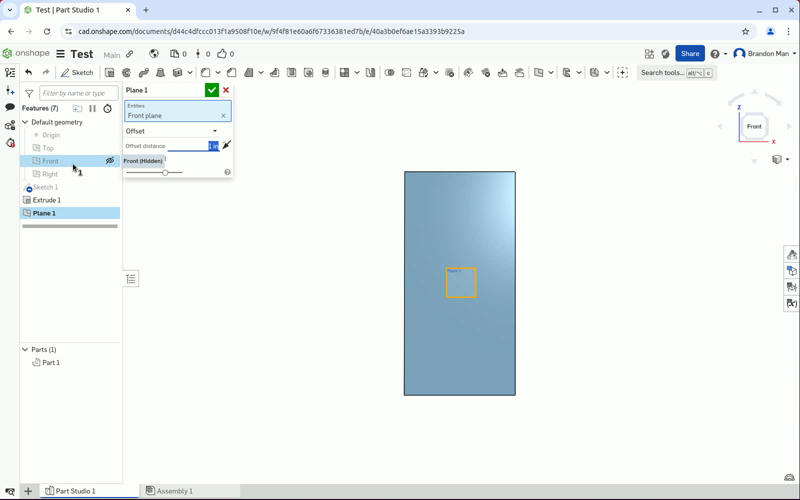
text(0.955)
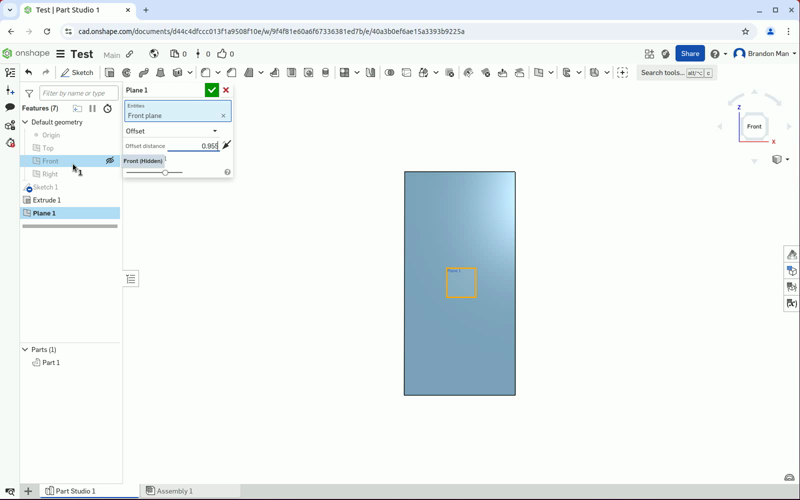
key(enter, 2)
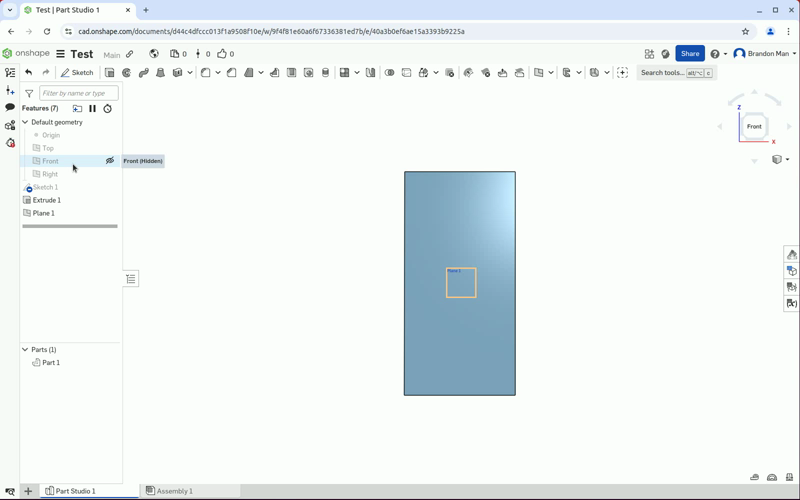
key(shift+s)
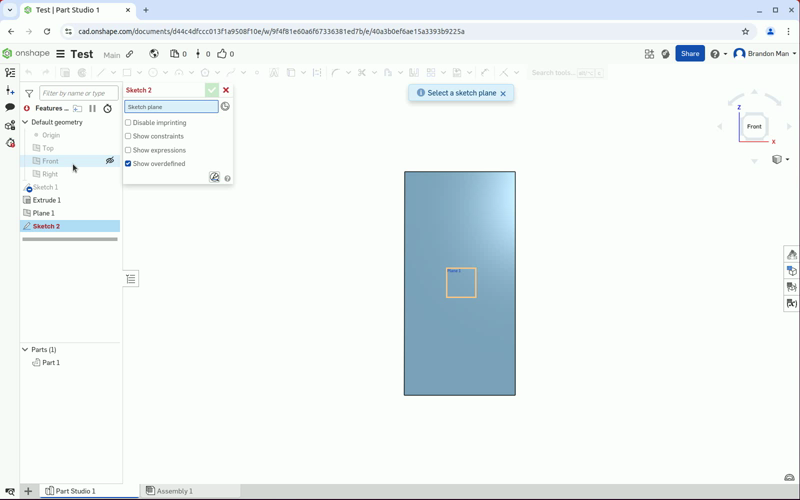
mouse_move(73, 215)
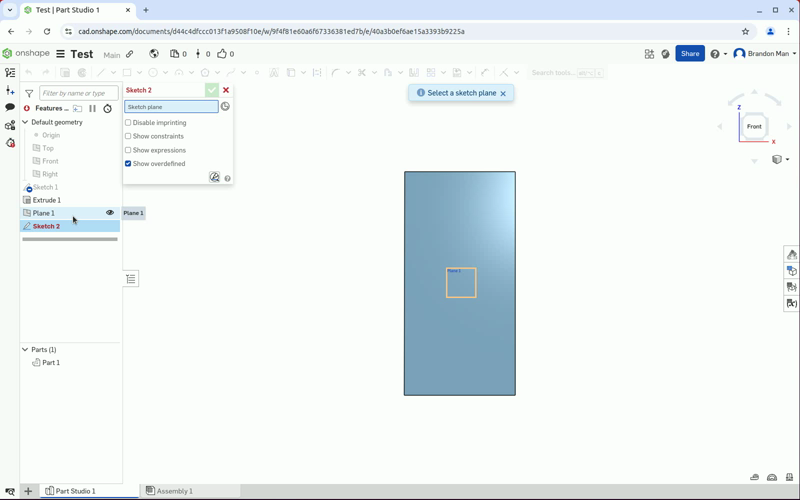
click(73, 215)
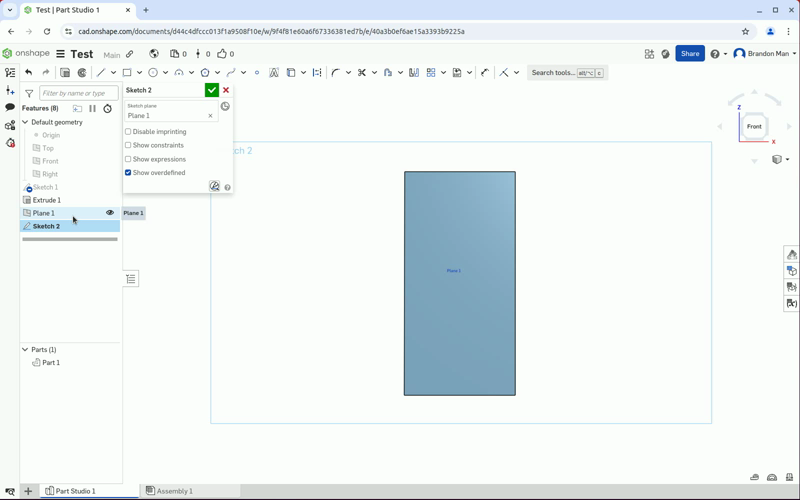
mouse_move(73, 352)
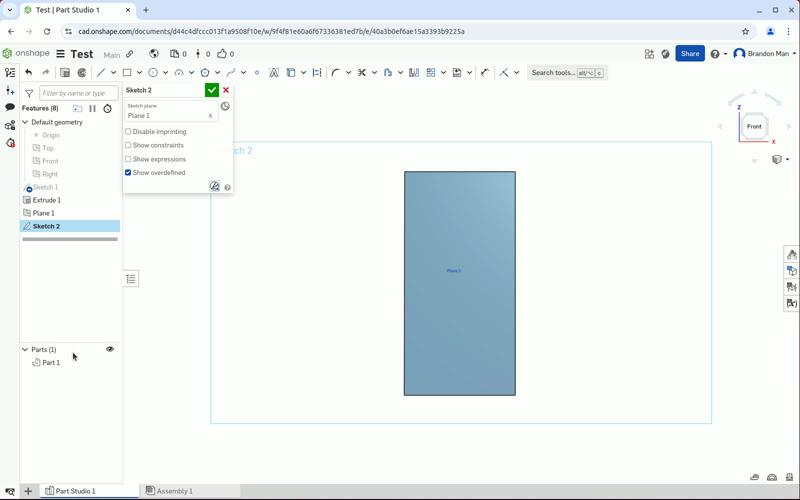
key(y)
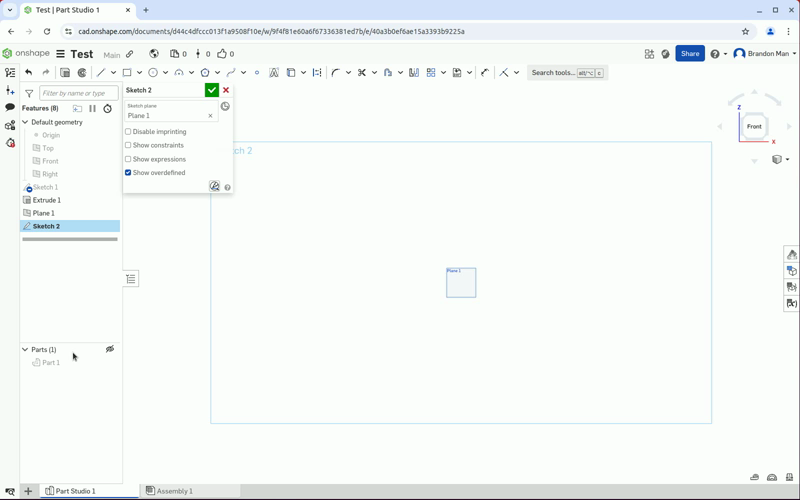
key(l)
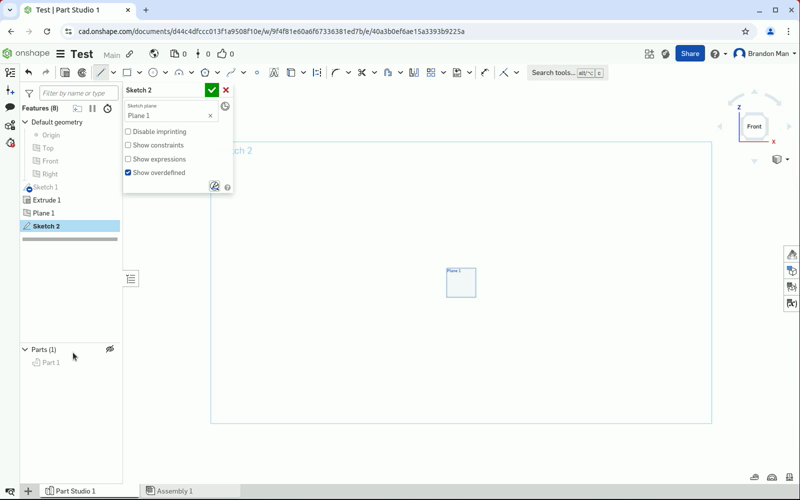
key_down(shift)
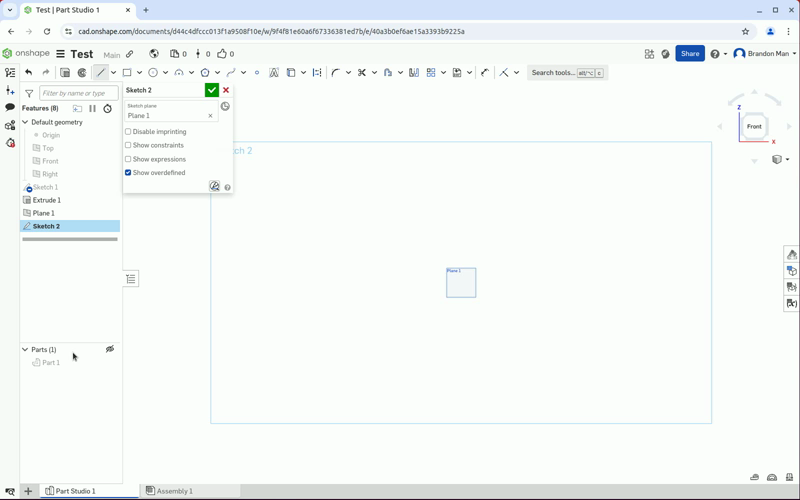
mouse_move(423, 348)
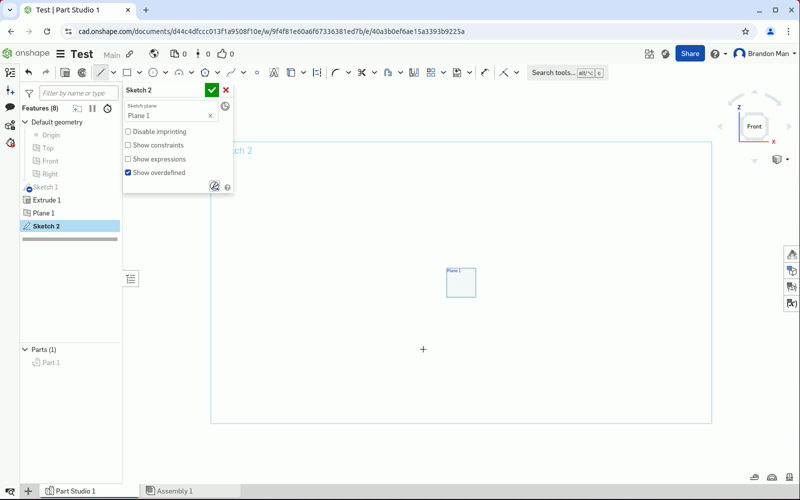
click(423, 348)
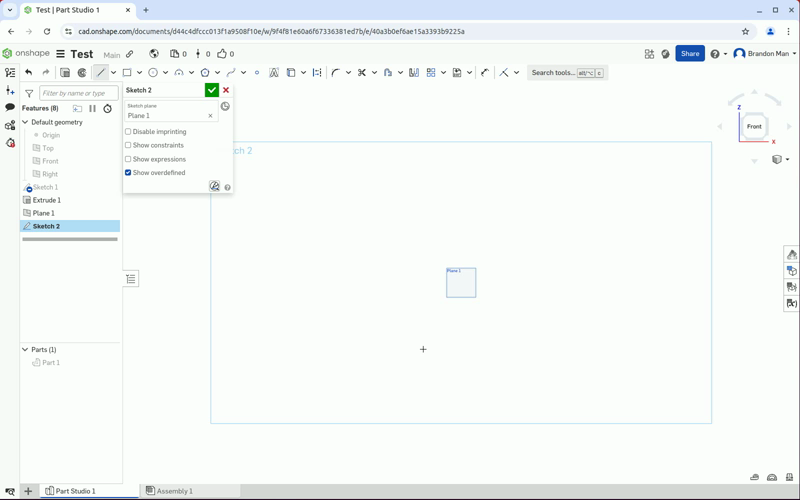
key_up(shift)
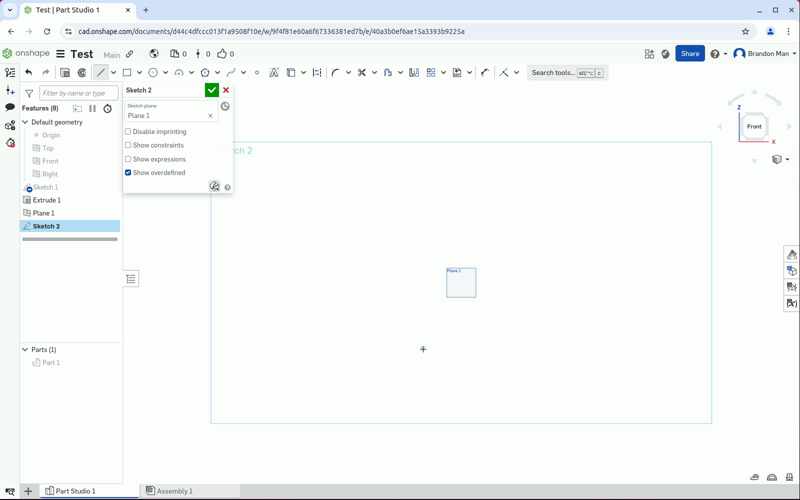
key_down(shift)
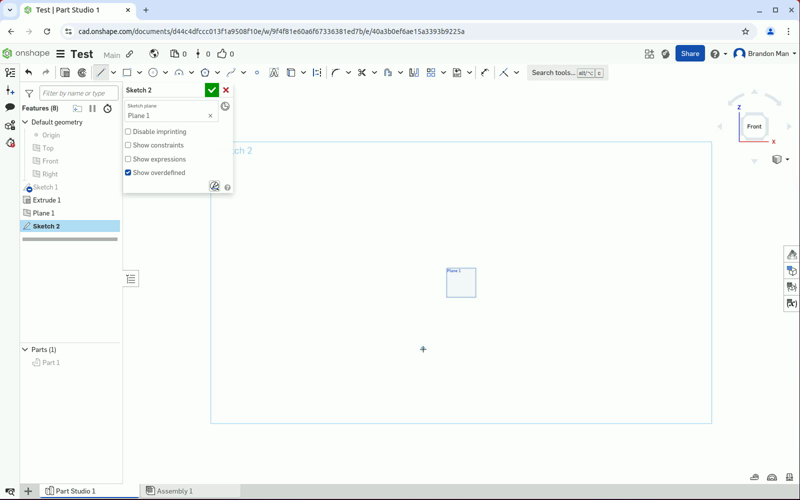
mouse_move(497, 348)
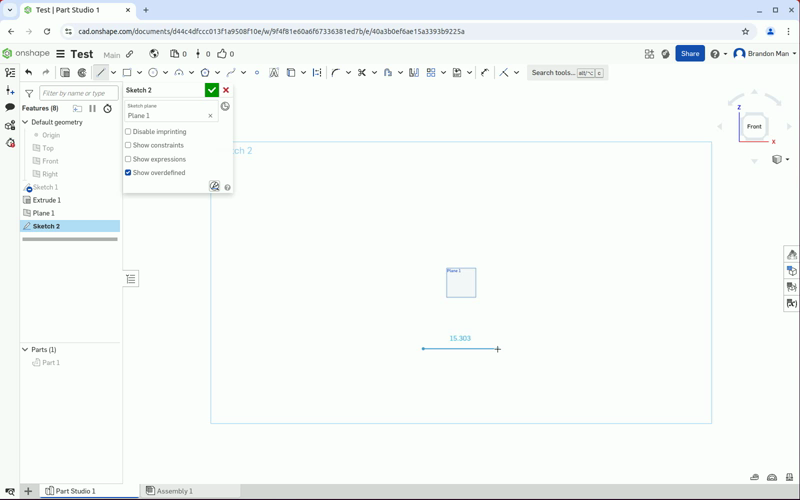
click(497, 348)
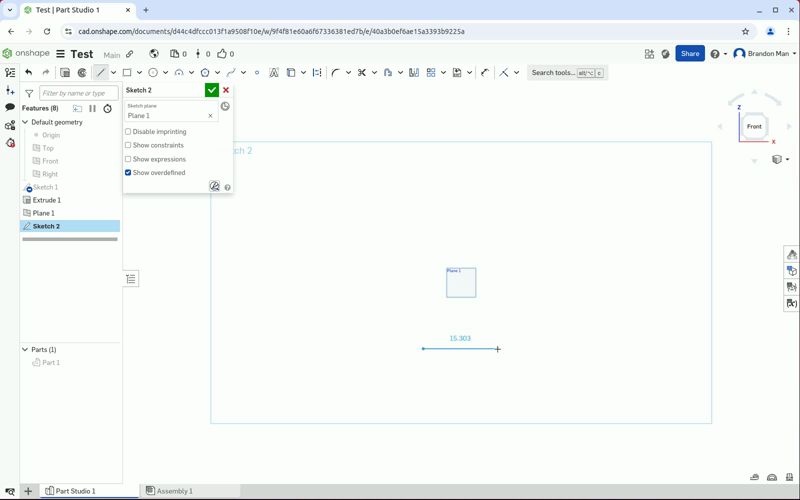
key_up(shift)
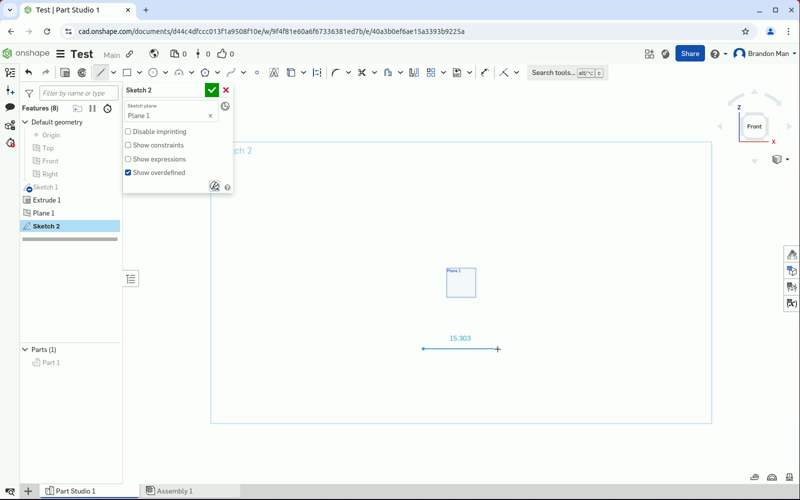
key_down(shift)
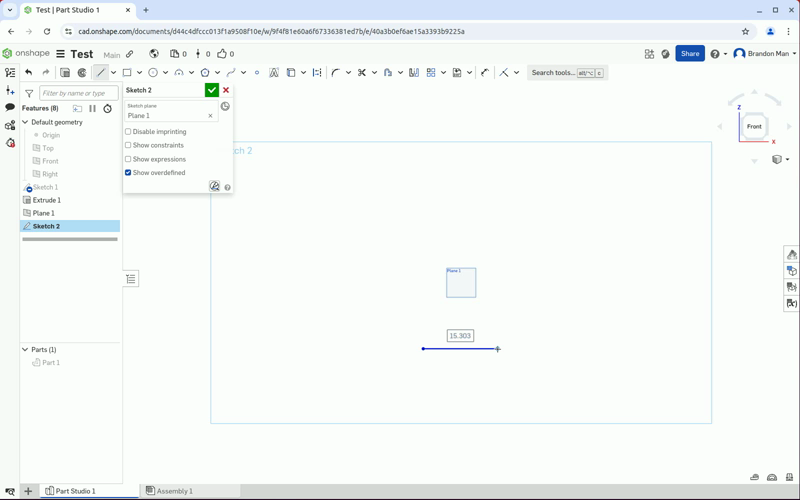
mouse_move(497, 217)
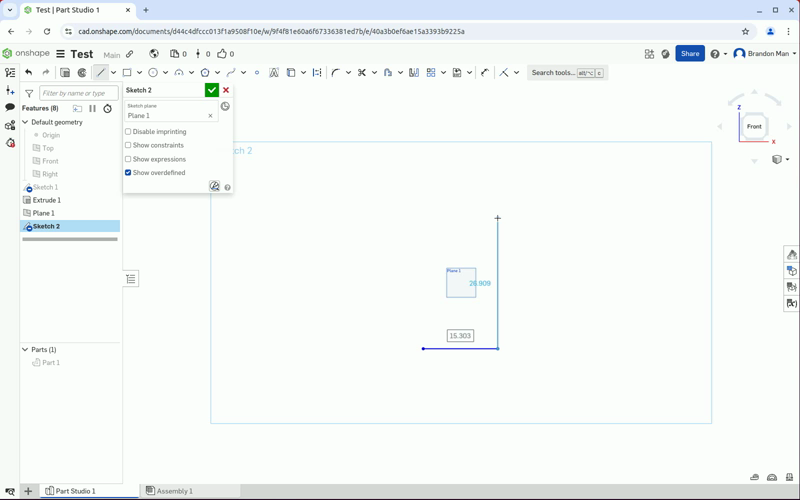
click(497, 217)
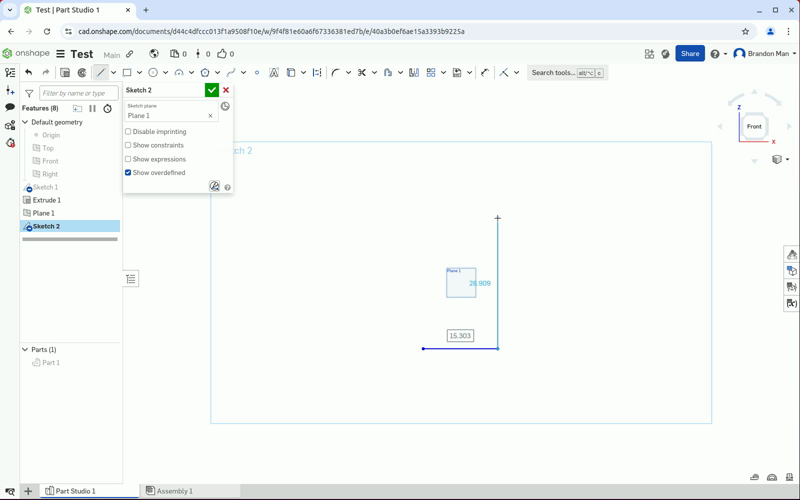
key_up(shift)
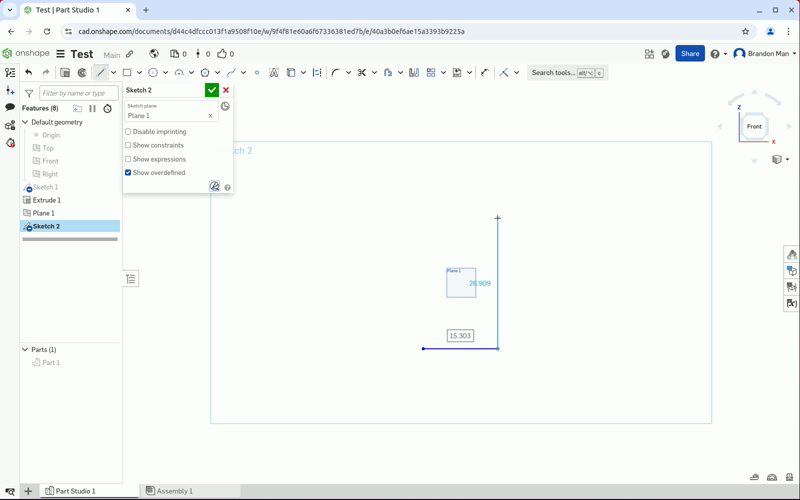
key_down(shift)
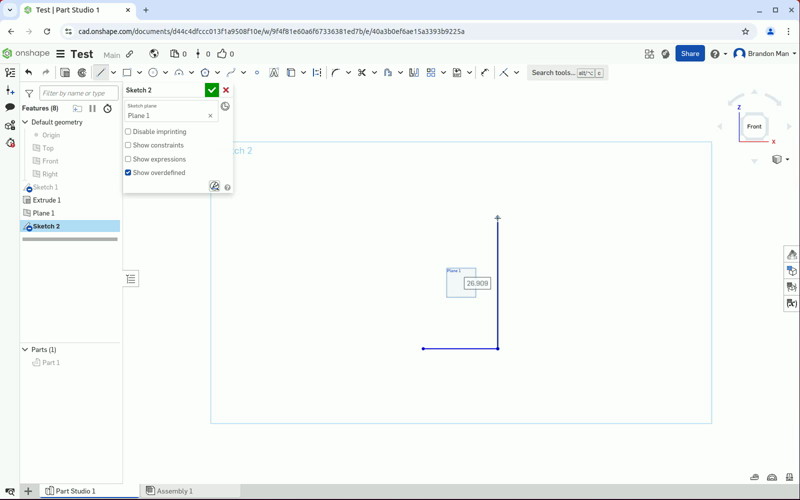
mouse_move(423, 217)
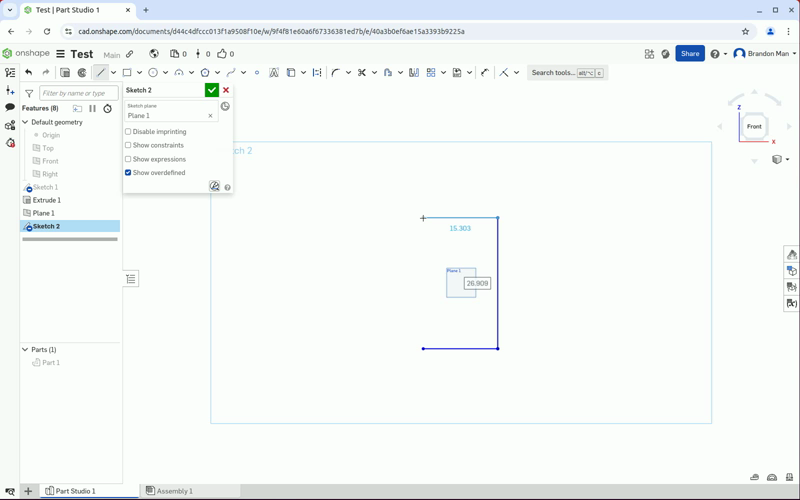
click(423, 217)
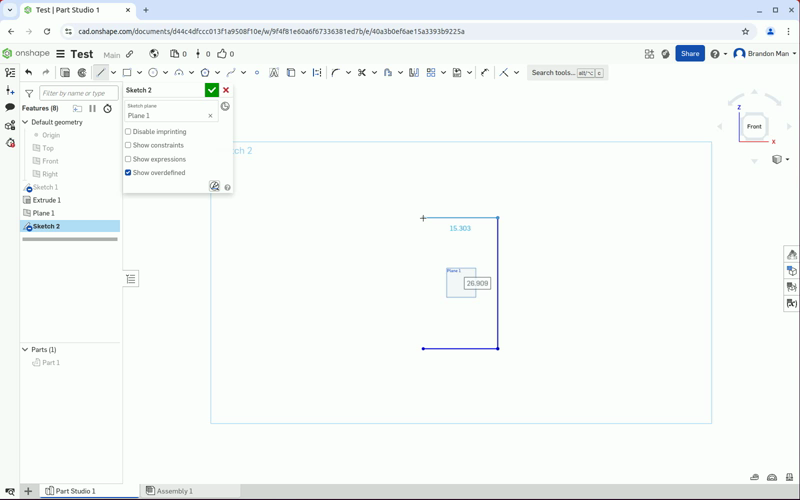
key_up(shift)
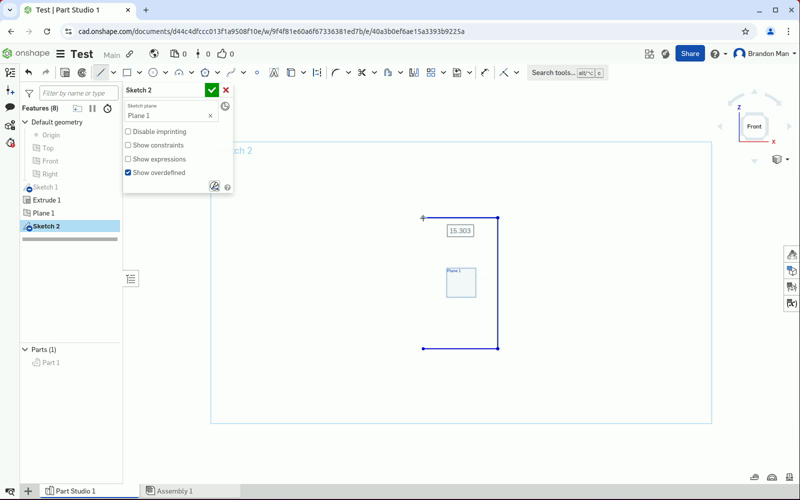
key_down(shift)
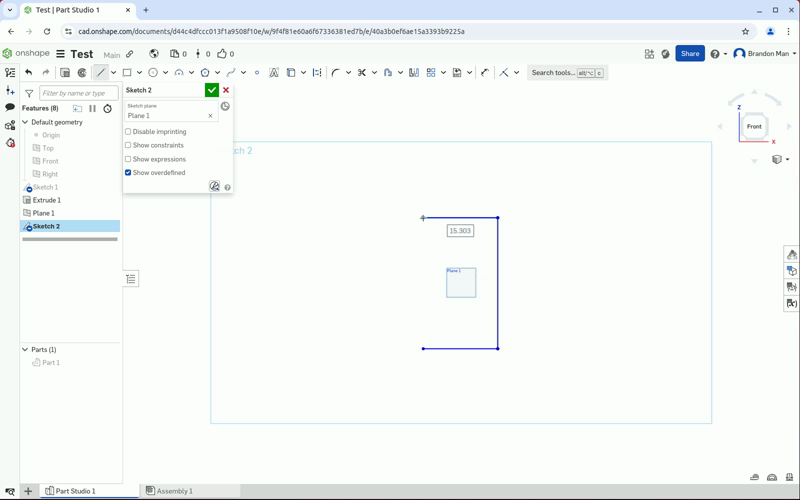
mouse_move(423, 348)
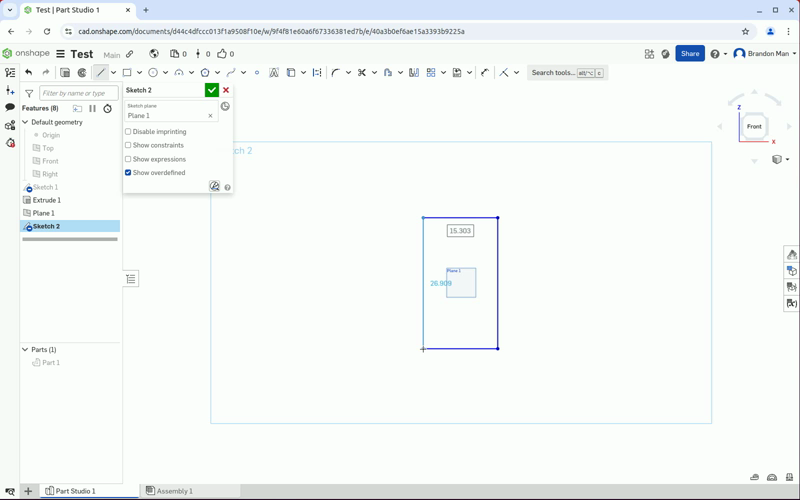
key_up(shift)
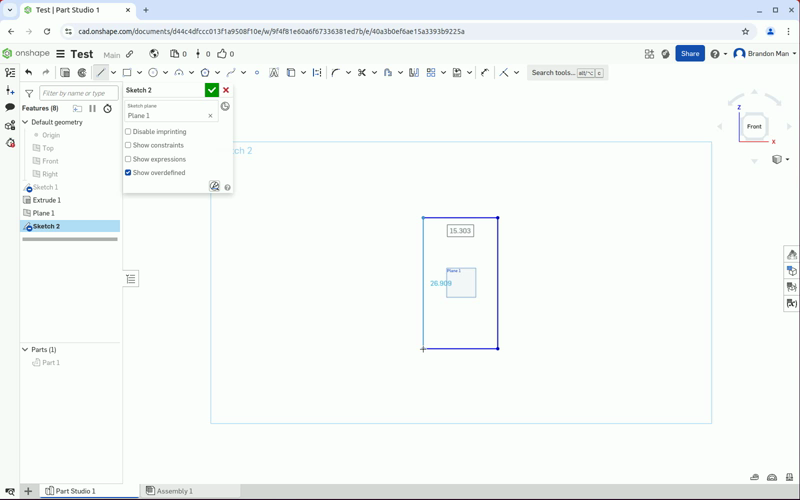
click(423, 348)
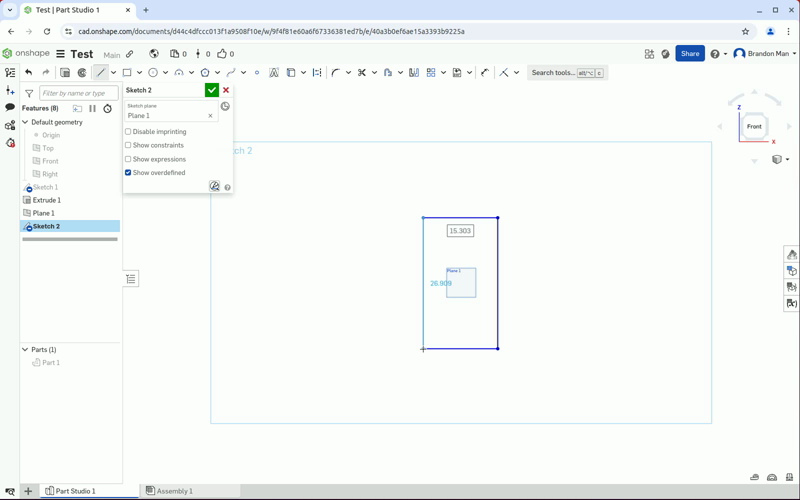
key(esc)
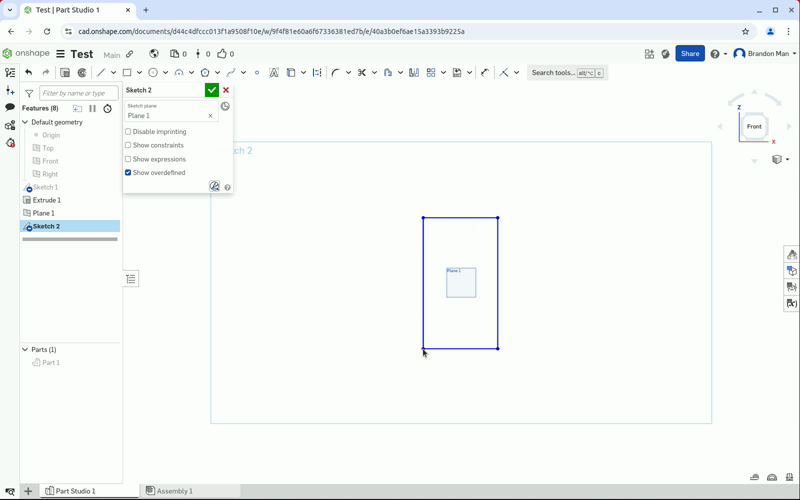
mouse_move(435, 275)
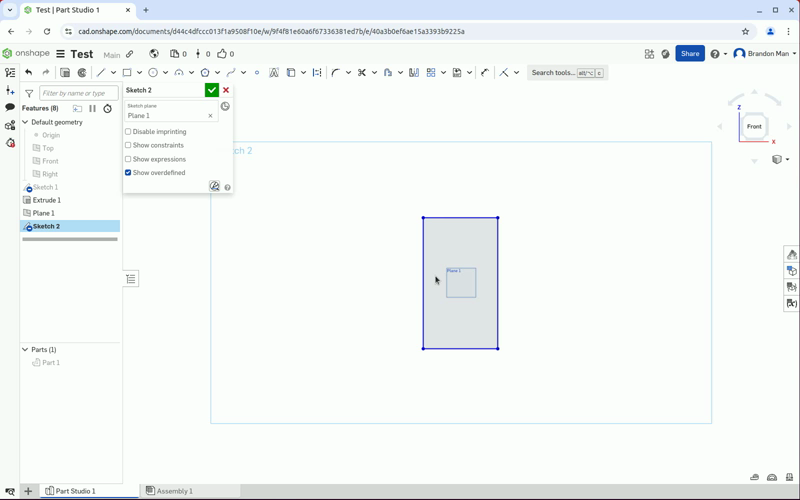
click(435, 275)
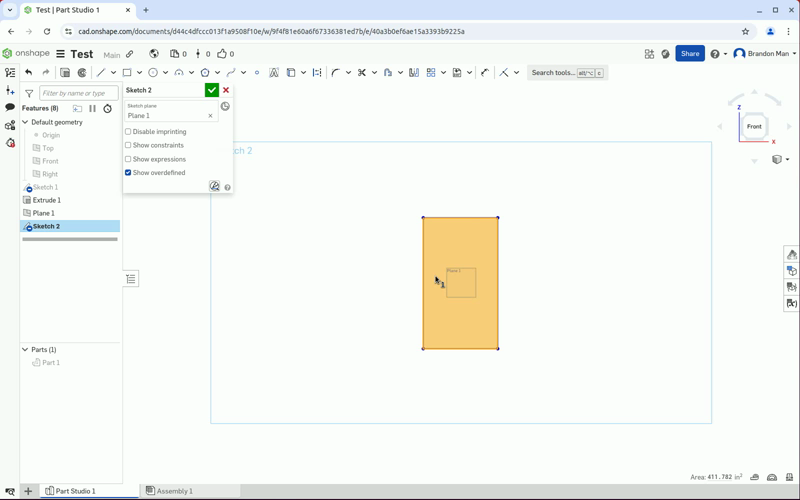
mouse_move(73, 352)
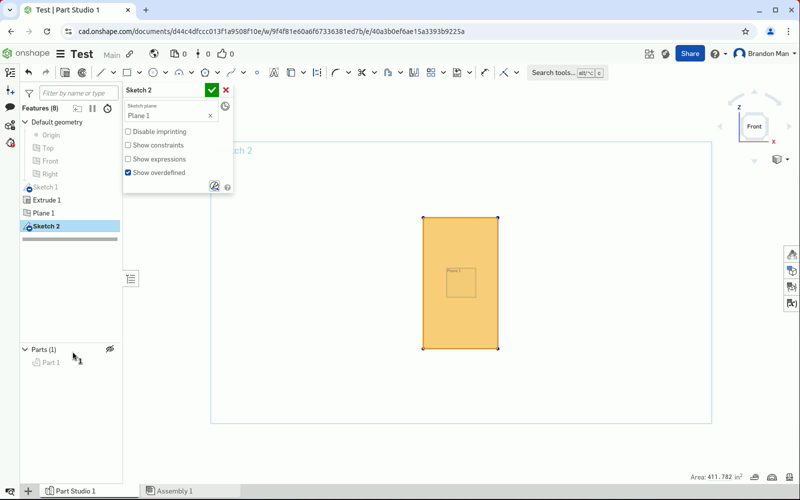
key(shift+y)
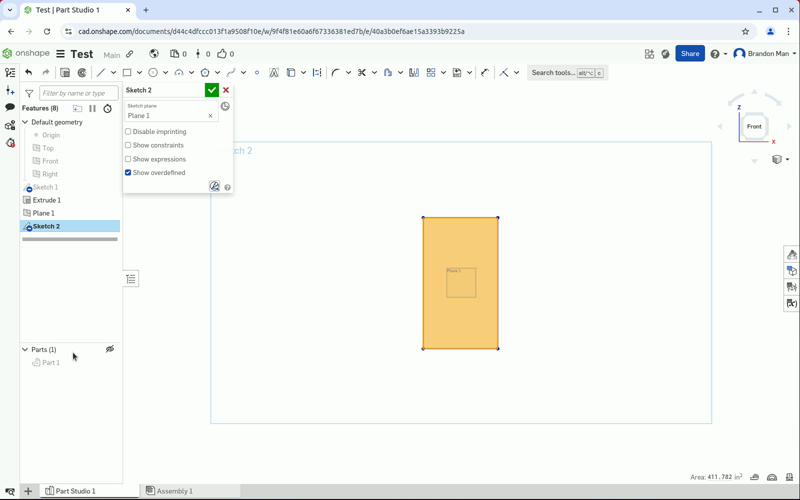
key(shift+e)
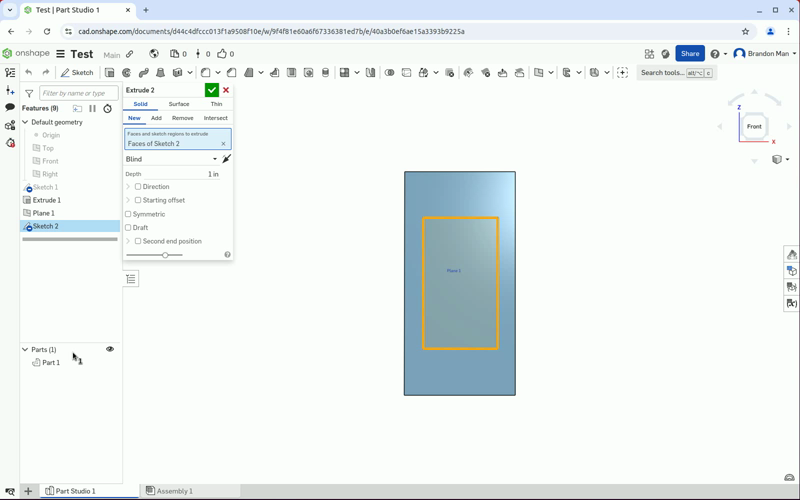
mouse_move(143, 106)
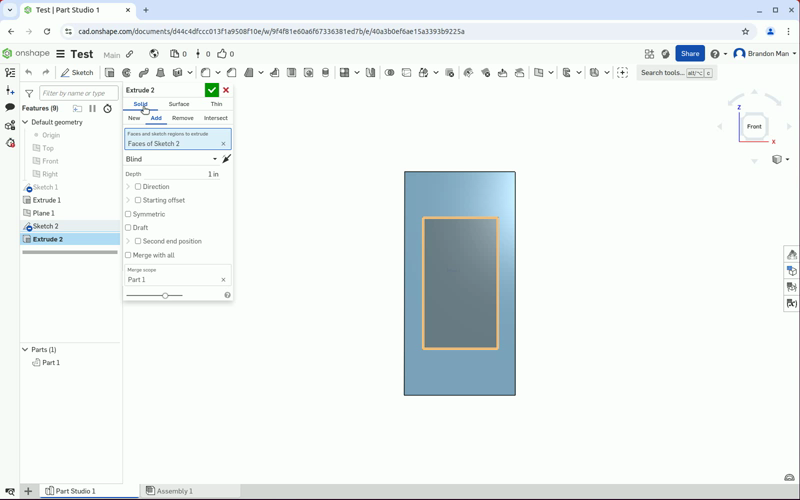
click(143, 106)
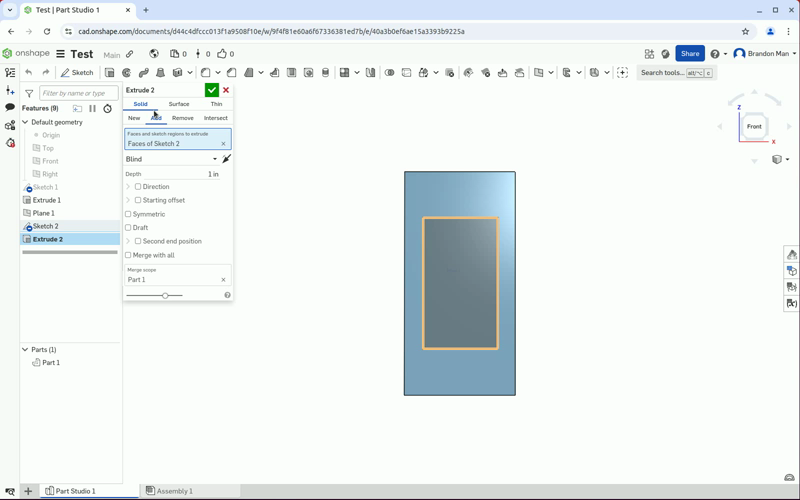
mouse_move(186, 120)
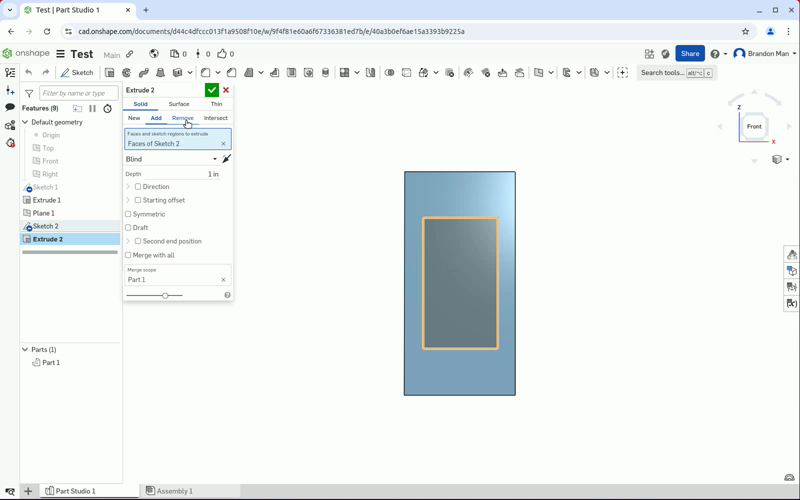
click(186, 120)
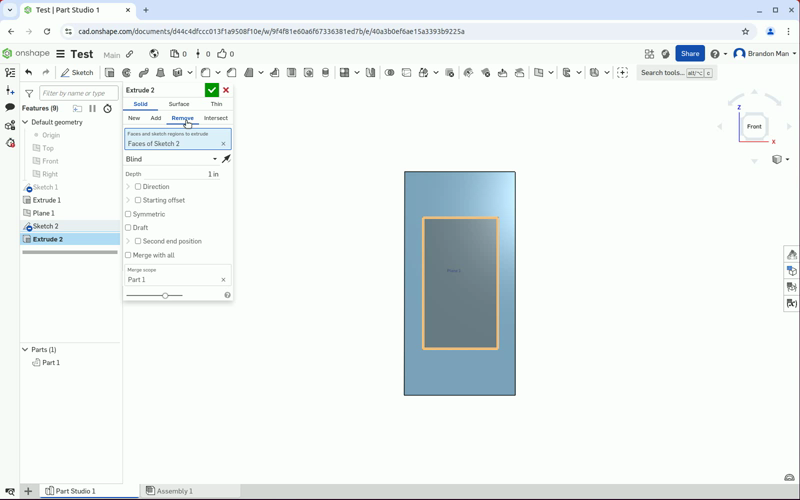
key(tab, 4)
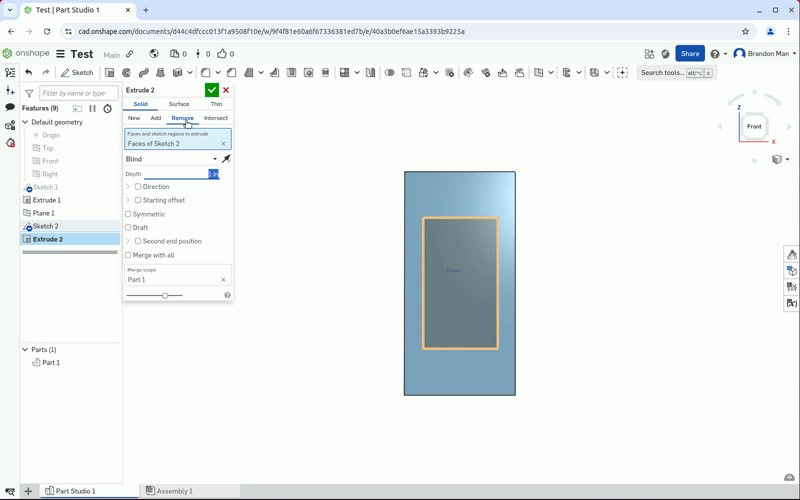
text(30.811)
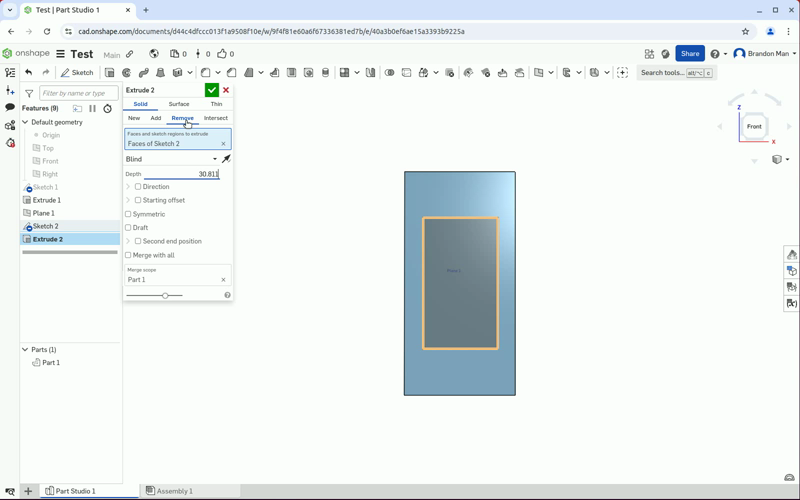
key(tab, 6)
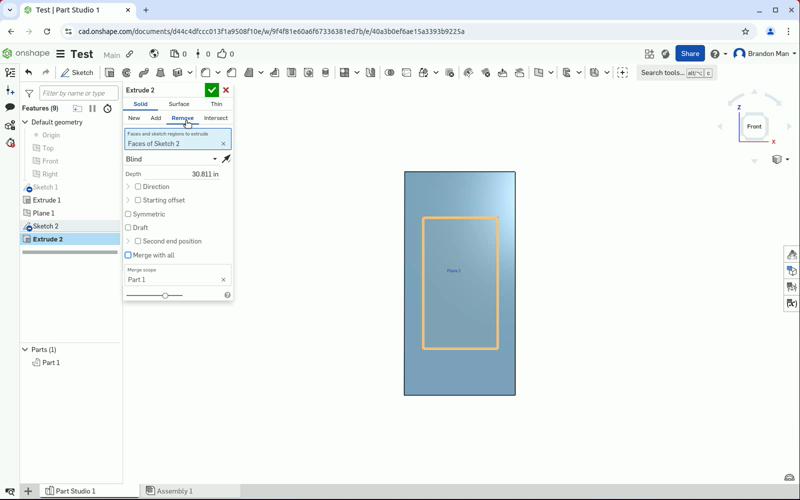
key(space)
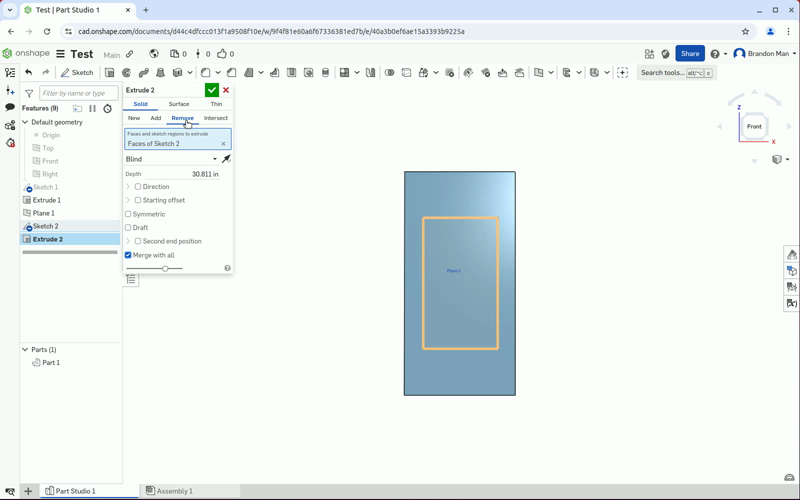
key(enter)
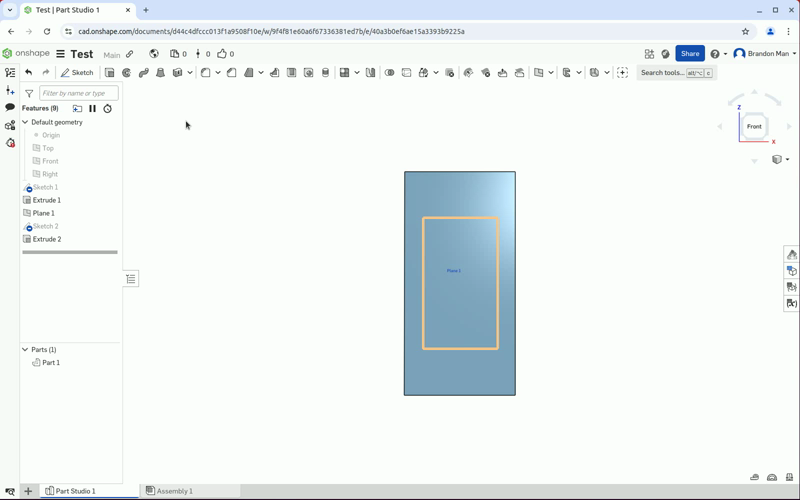
key(shift+h)
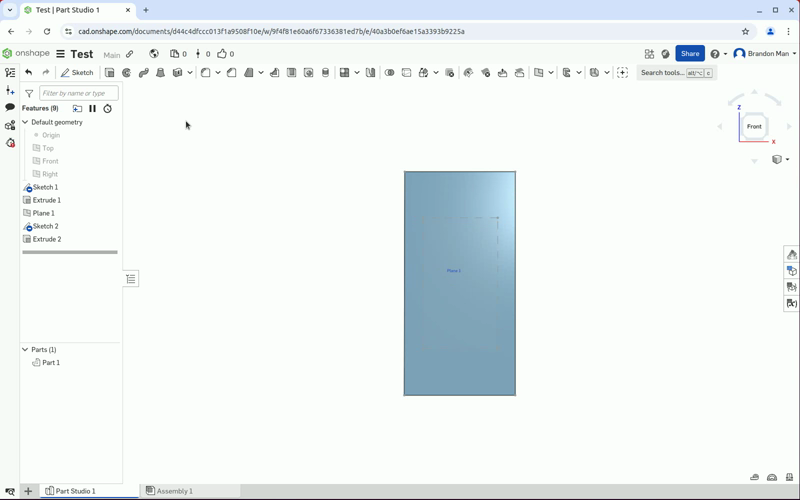
key(shift+h)
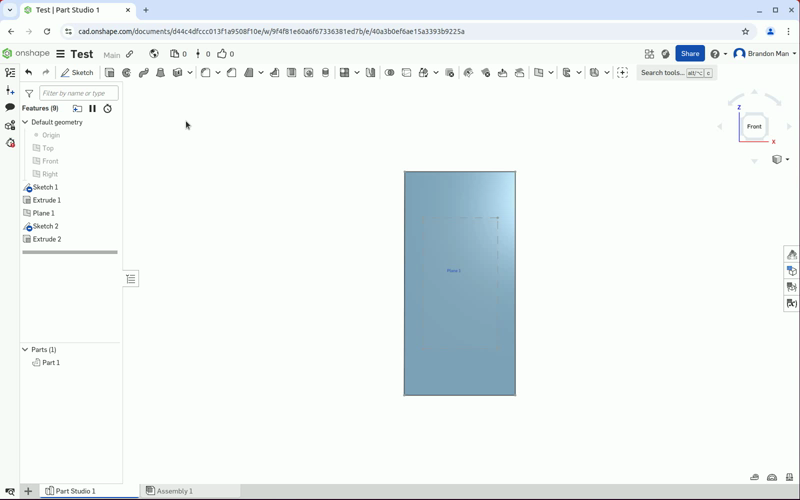
key(shift+7)
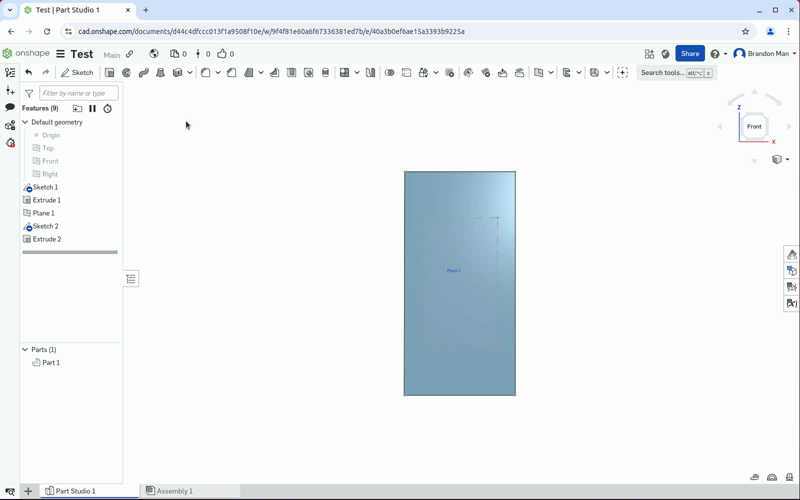
key(left, 2)
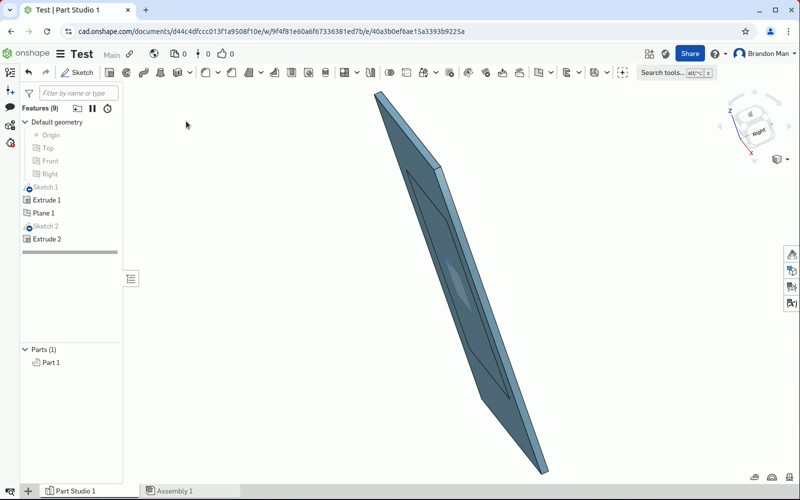
key(down, 2)
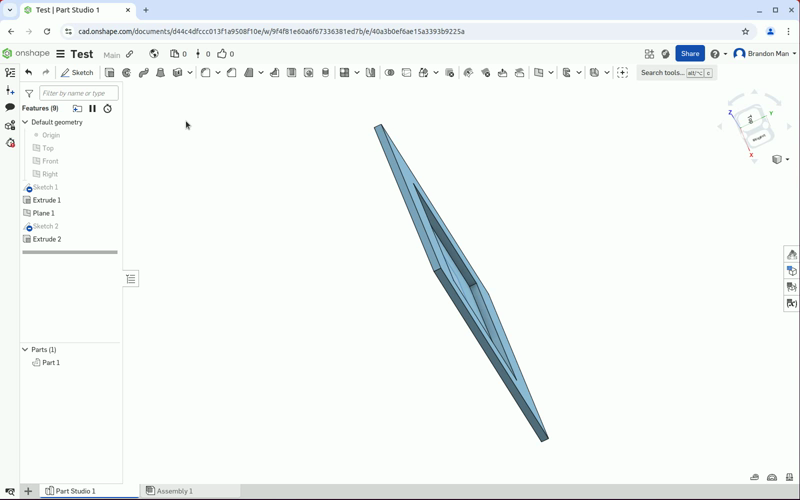
key(up, 2)
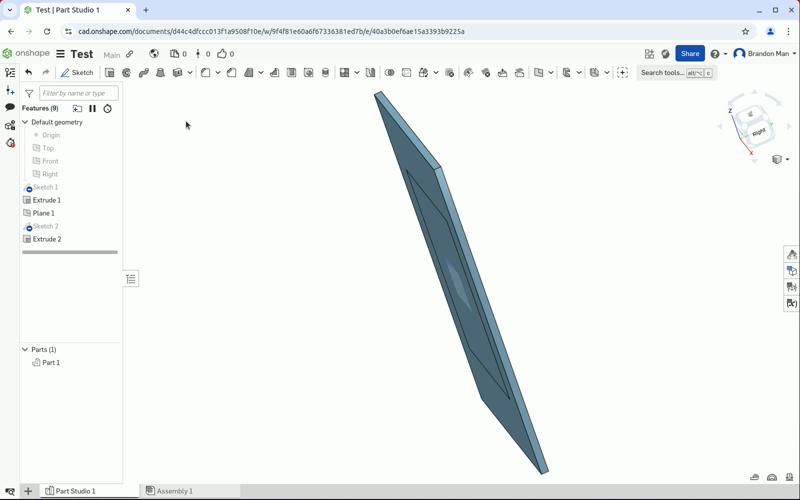
key(right, 2)
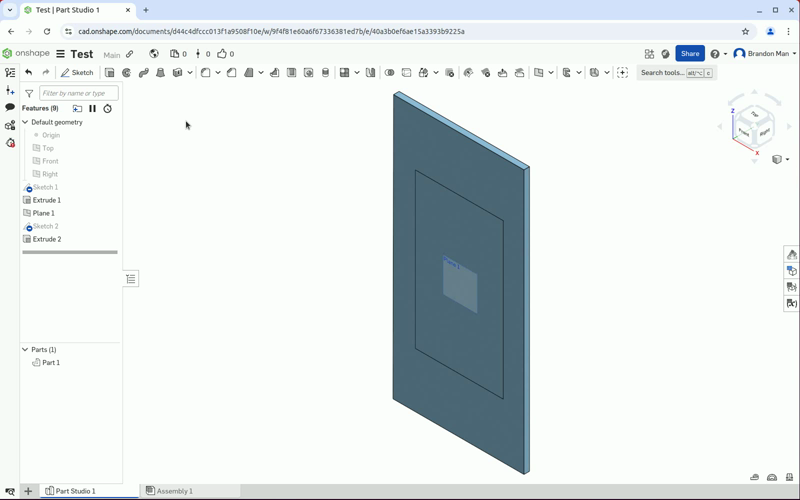
mouse_move(73, 189)
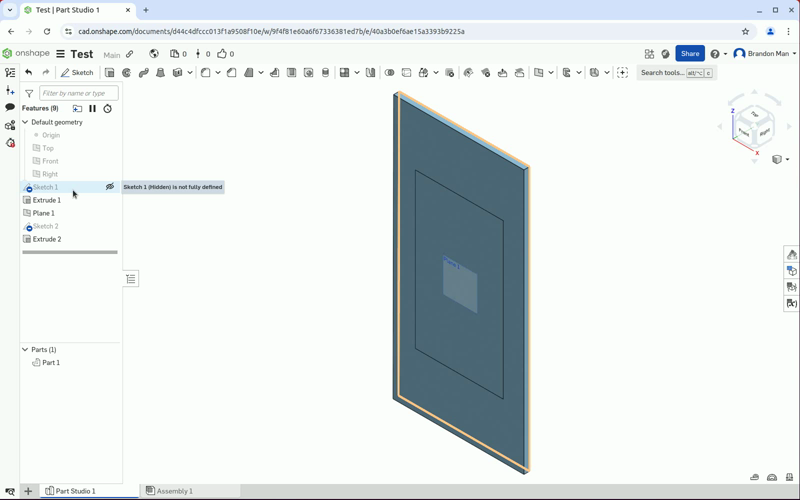
click(73, 189)